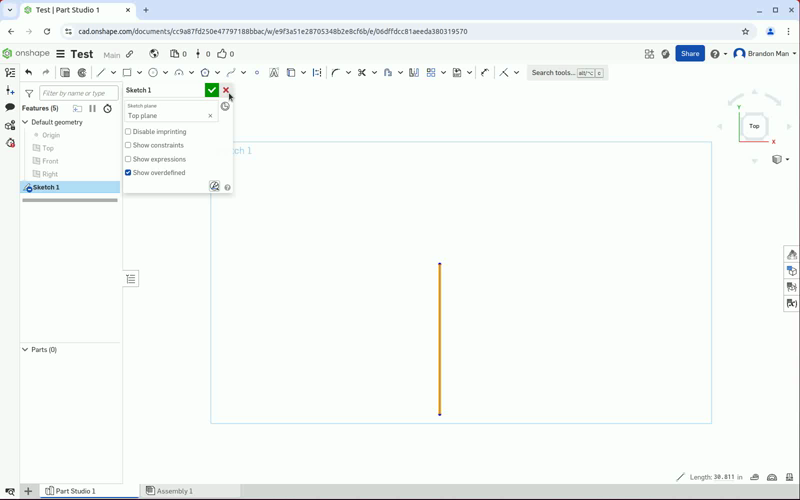
key(shift+h)
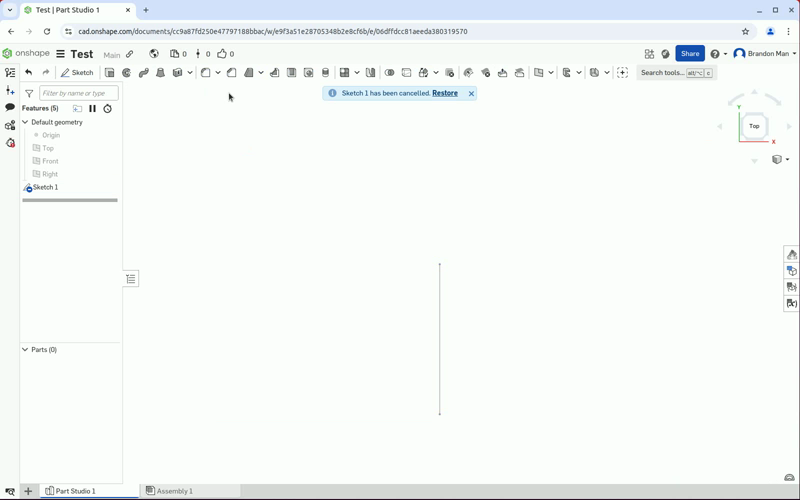
key(shift+s)
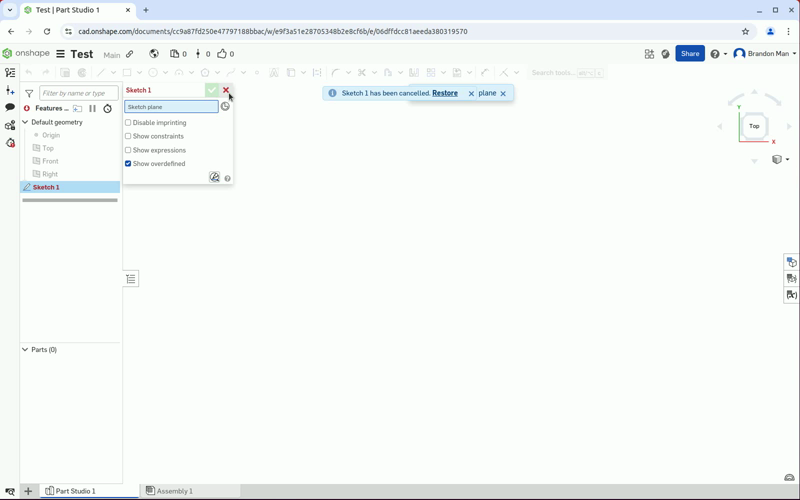
mouse_move(73, 150)
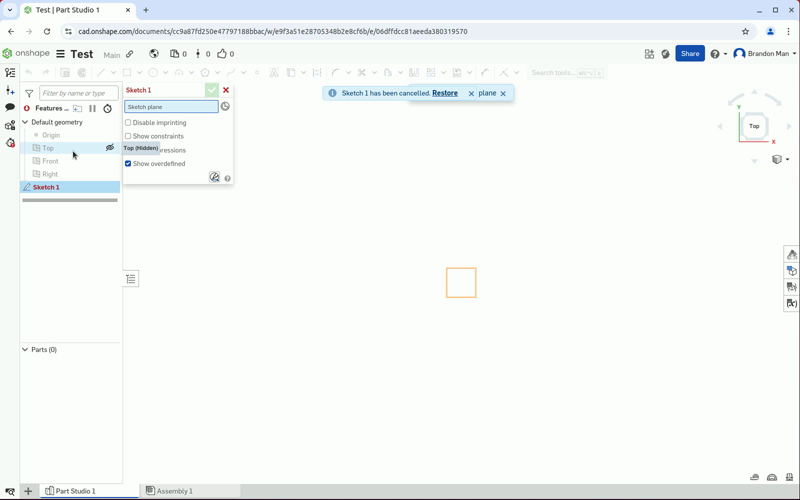
click(73, 150)
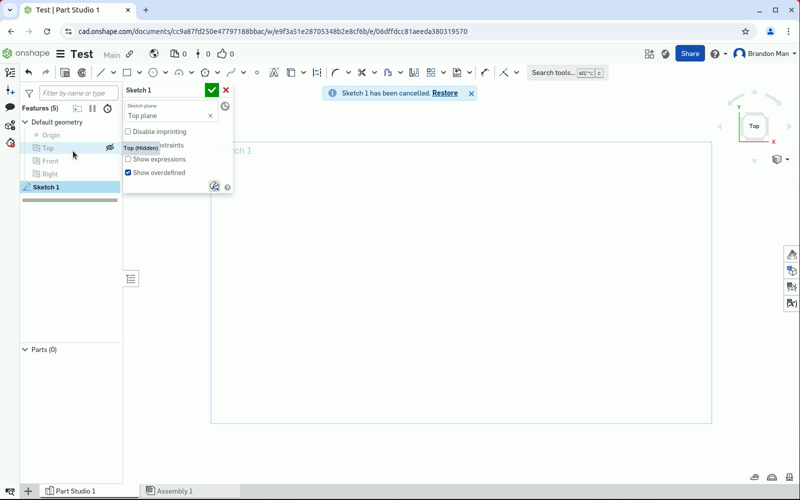
mouse_move(73, 352)
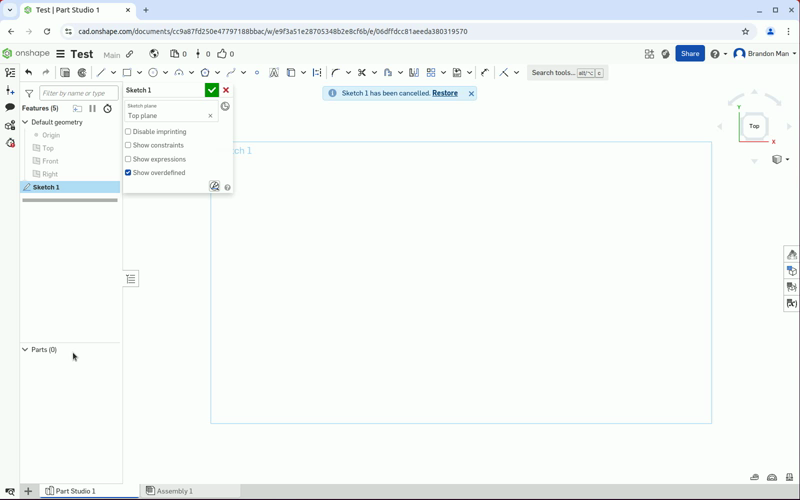
key(y)
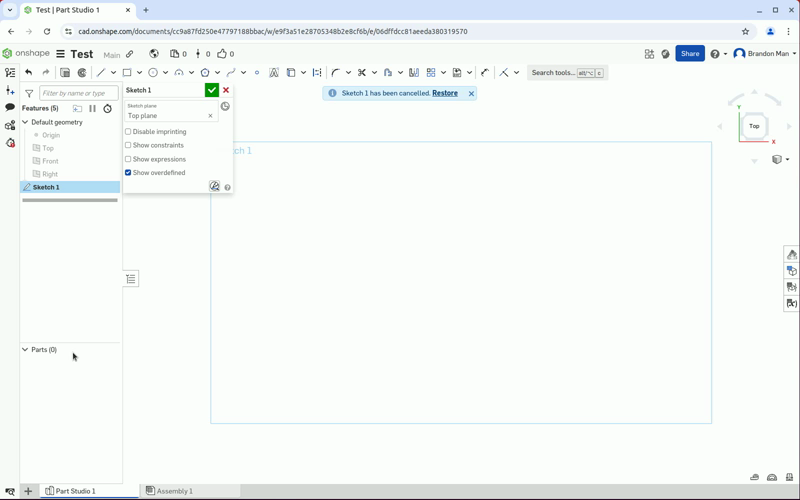
key(c)
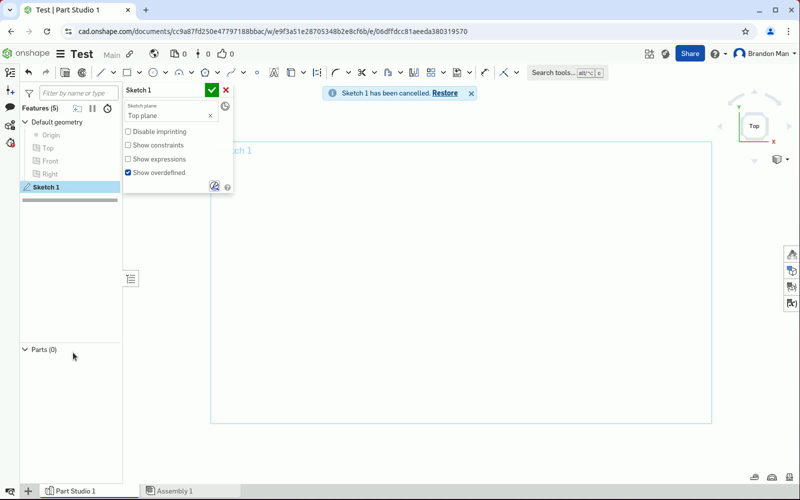
key_down(shift)
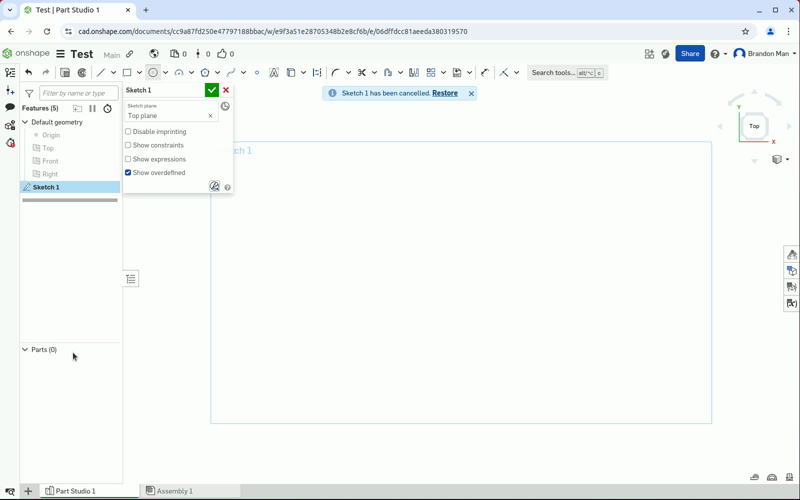
mouse_move(460, 282)
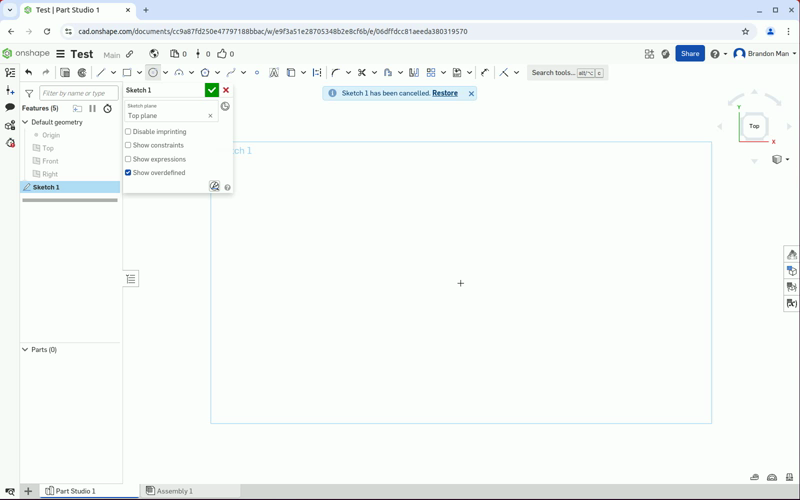
click(460, 282)
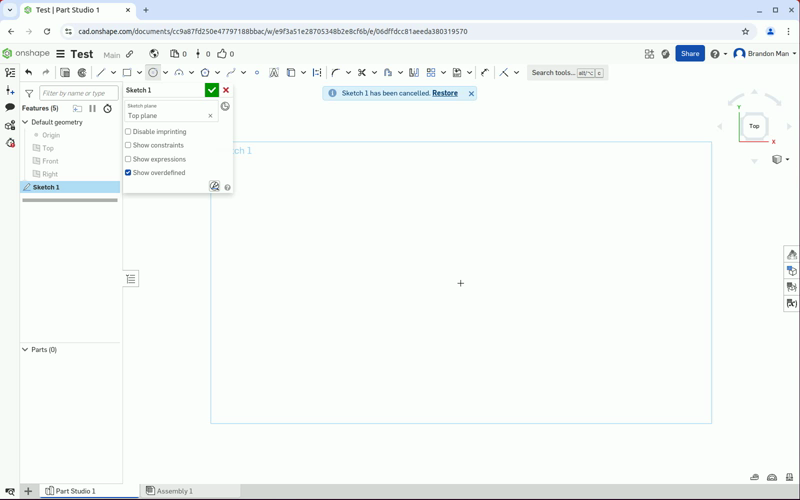
key_up(shift)
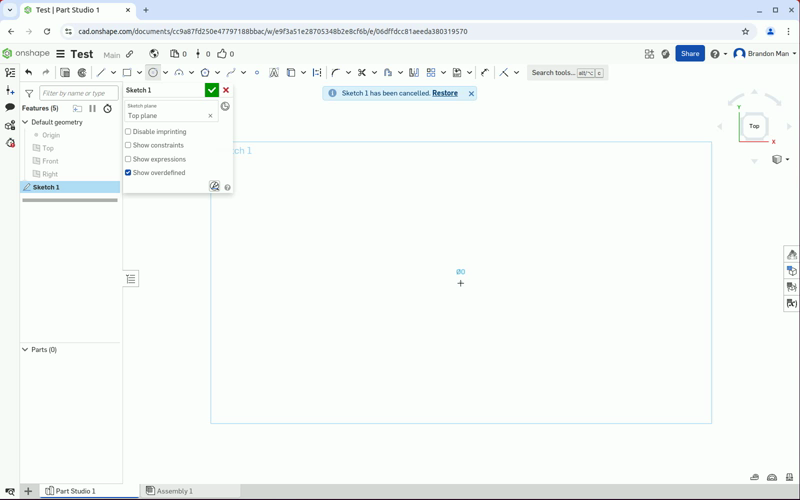
mouse_move(525, 282)
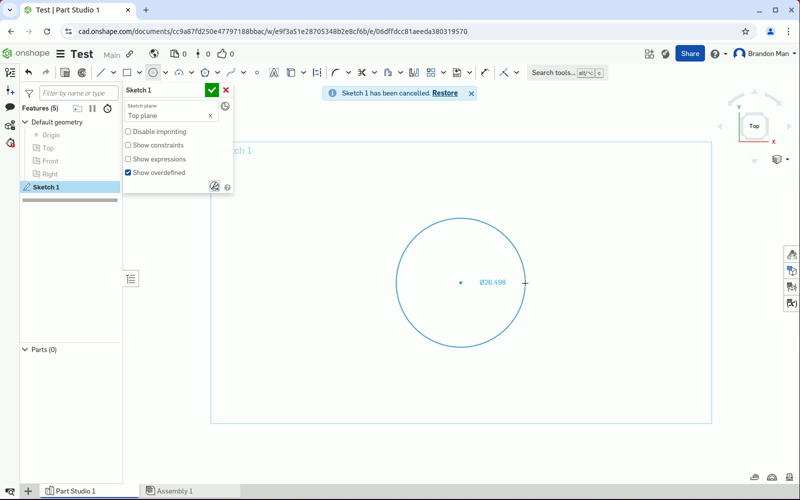
click(525, 282)
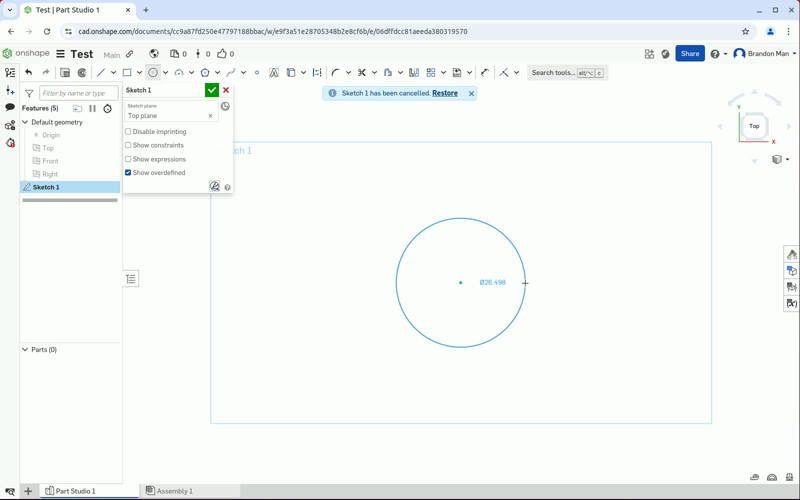
key(esc)
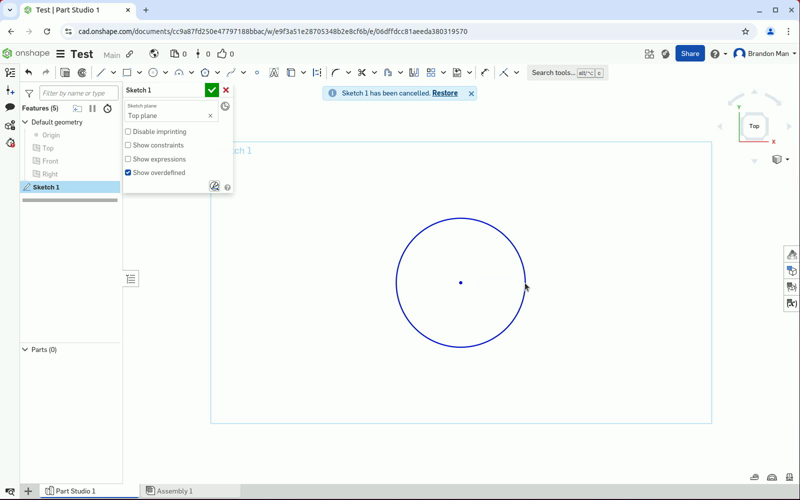
key(c)
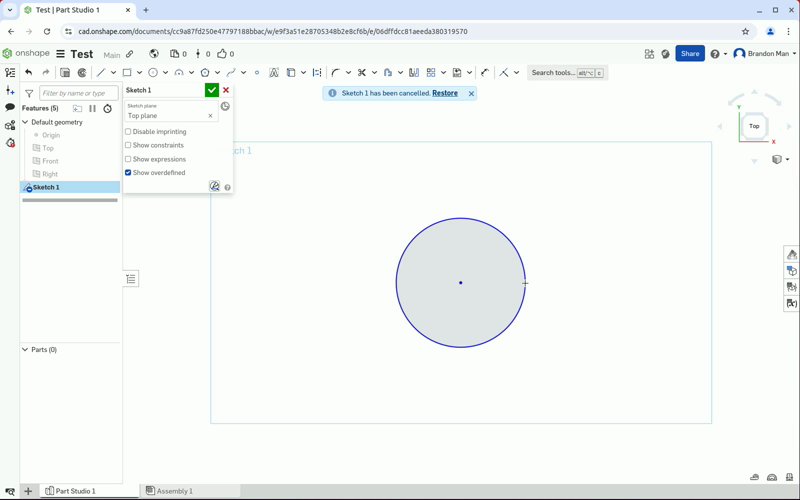
key_down(shift)
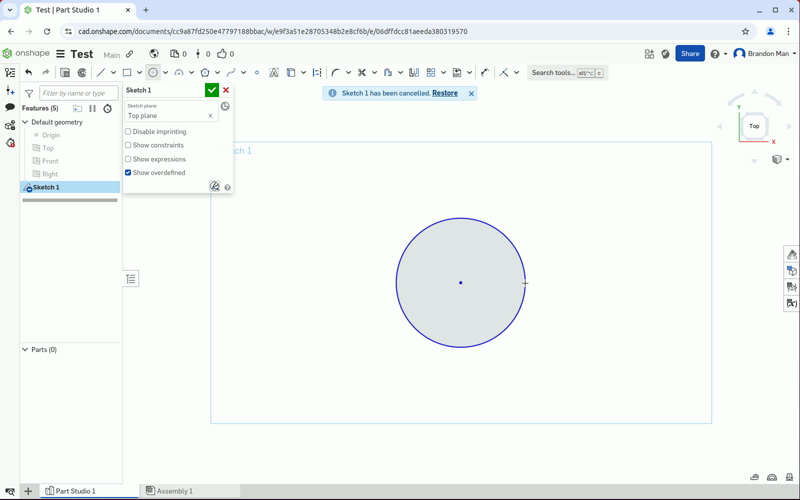
mouse_move(460, 282)
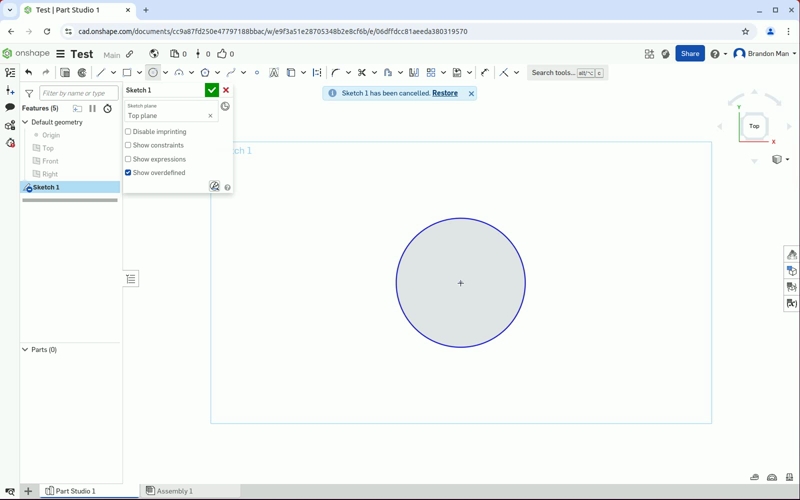
click(460, 282)
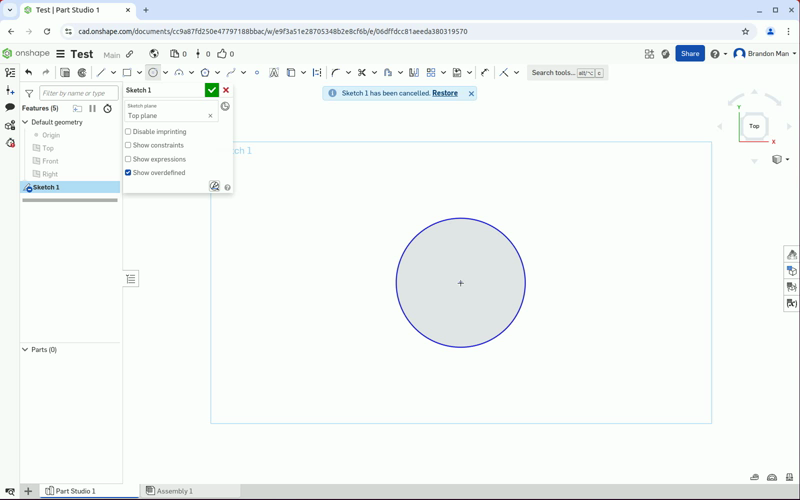
key_up(shift)
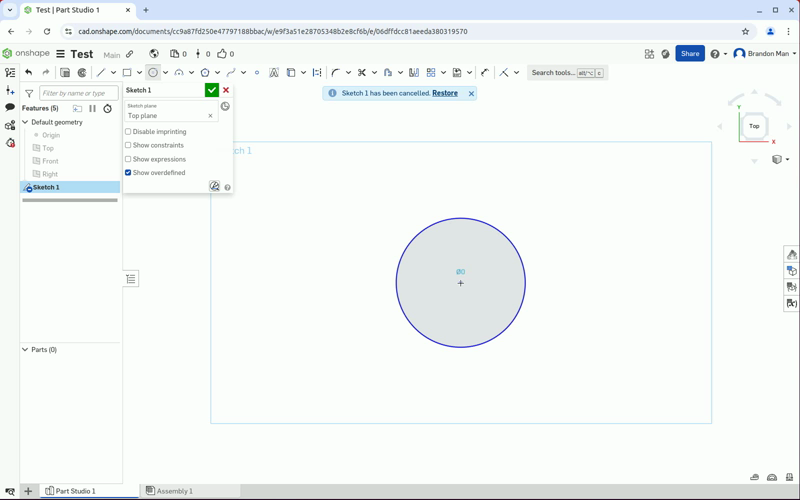
mouse_move(489, 282)
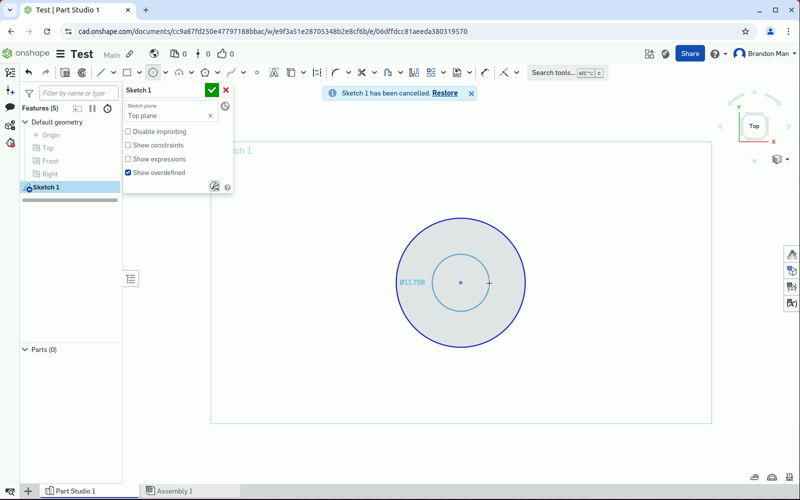
click(489, 282)
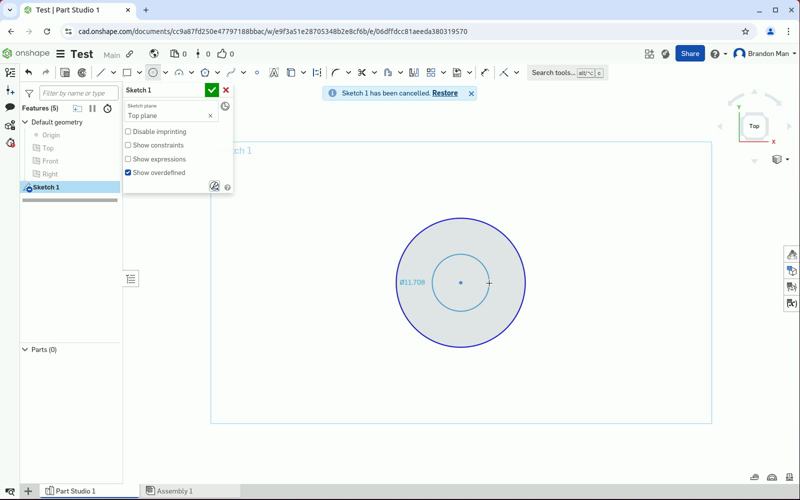
key(esc)
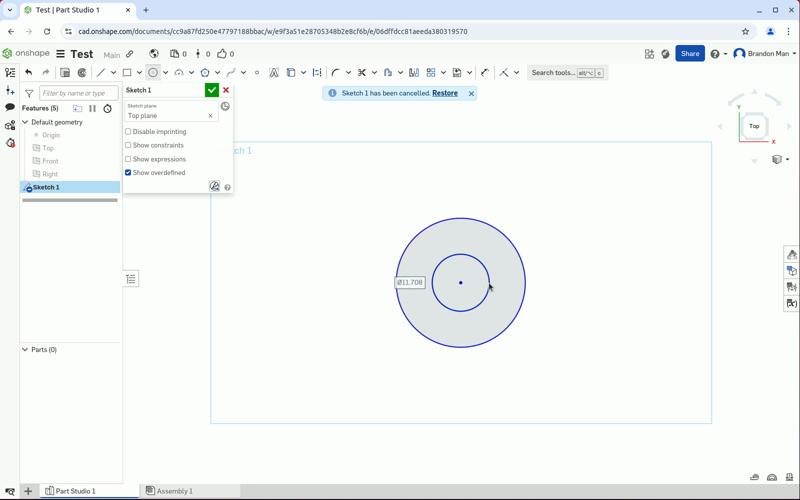
mouse_move(505, 316)
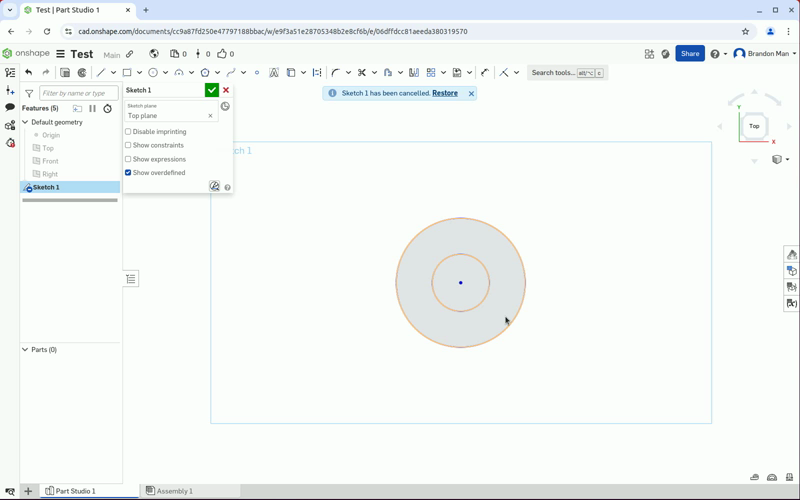
click(505, 316)
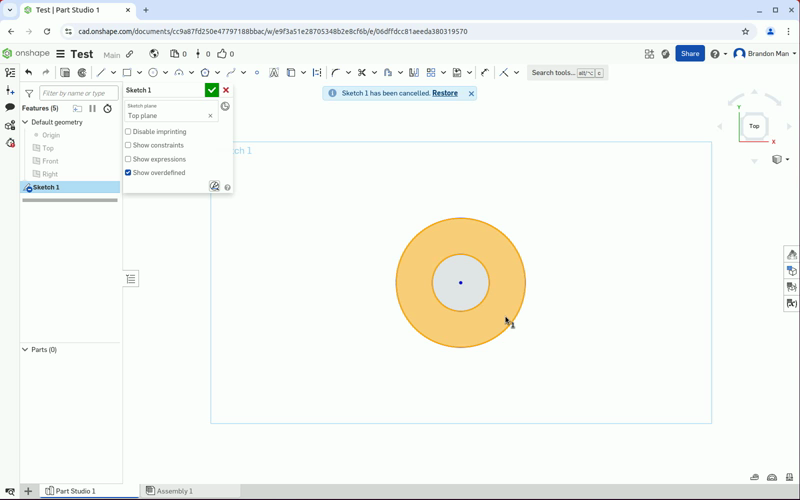
mouse_move(73, 352)
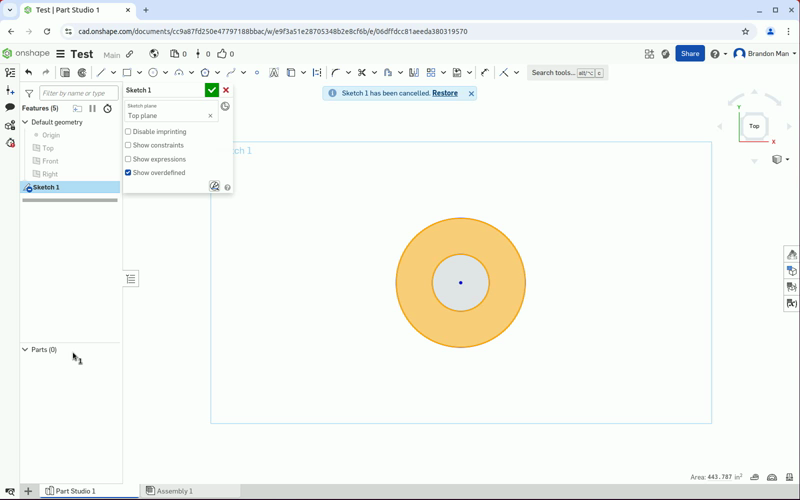
key(shift+y)
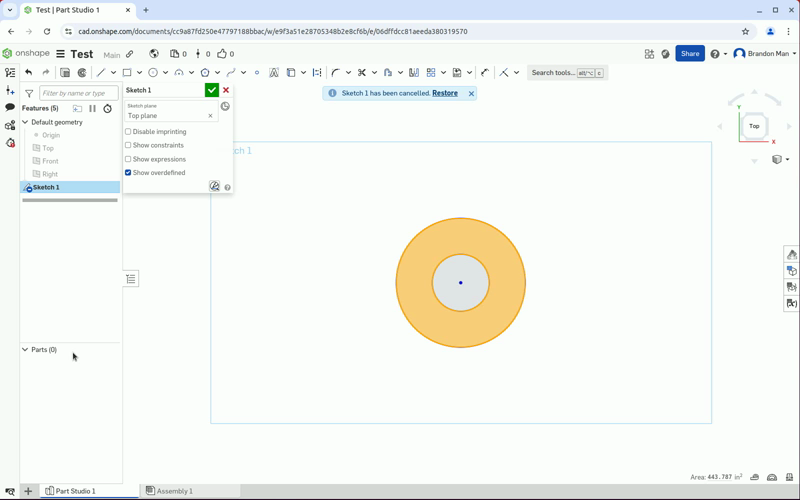
key(shift+e)
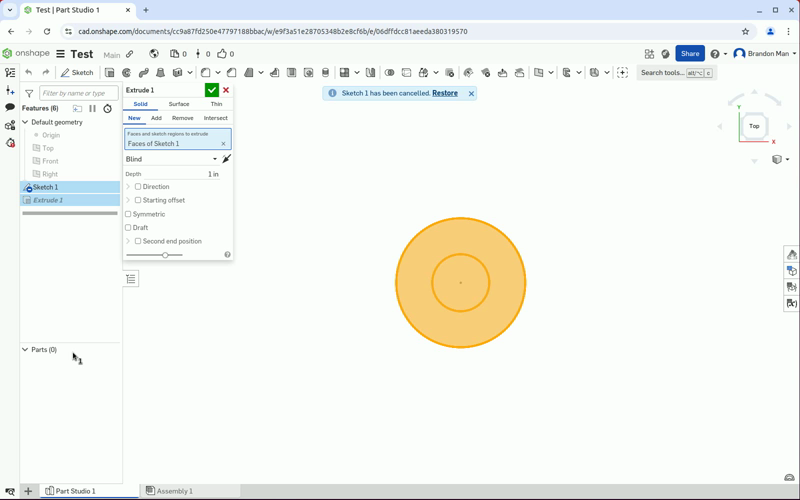
mouse_move(143, 106)
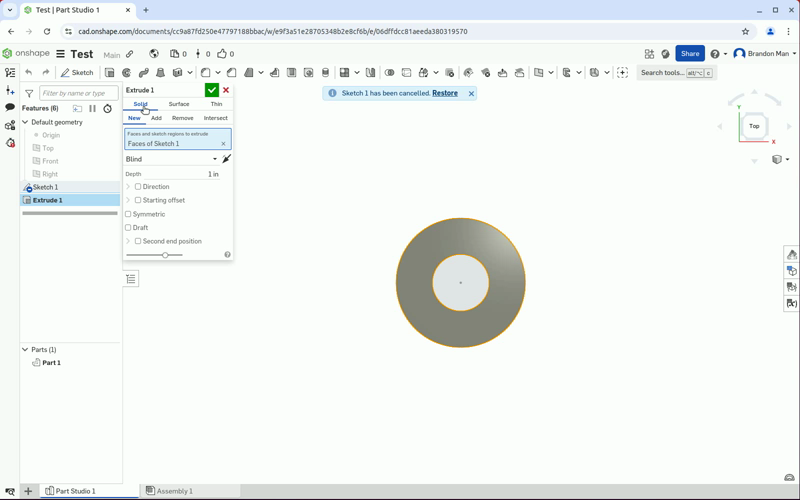
click(143, 106)
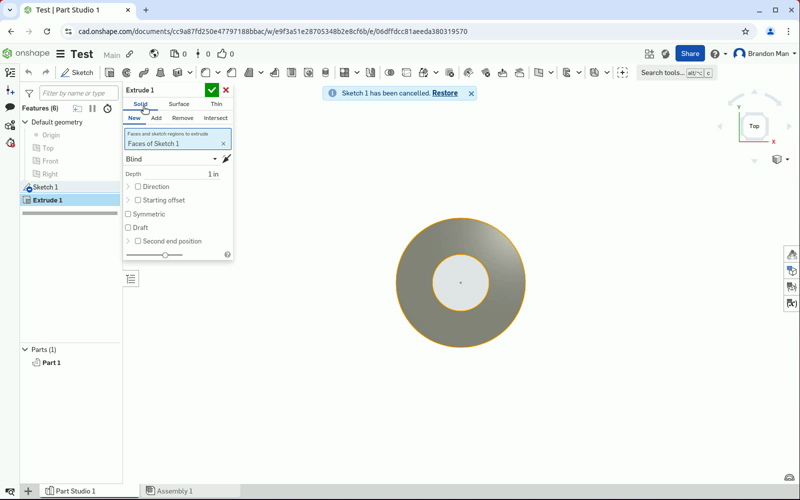
mouse_move(137, 120)
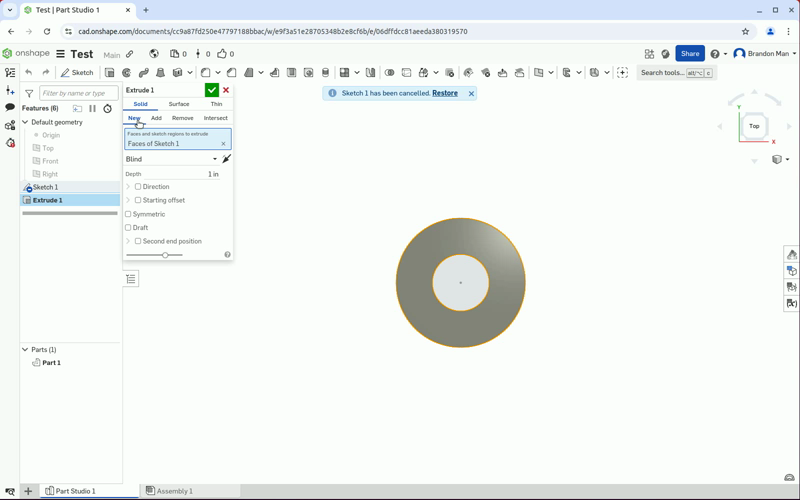
click(137, 120)
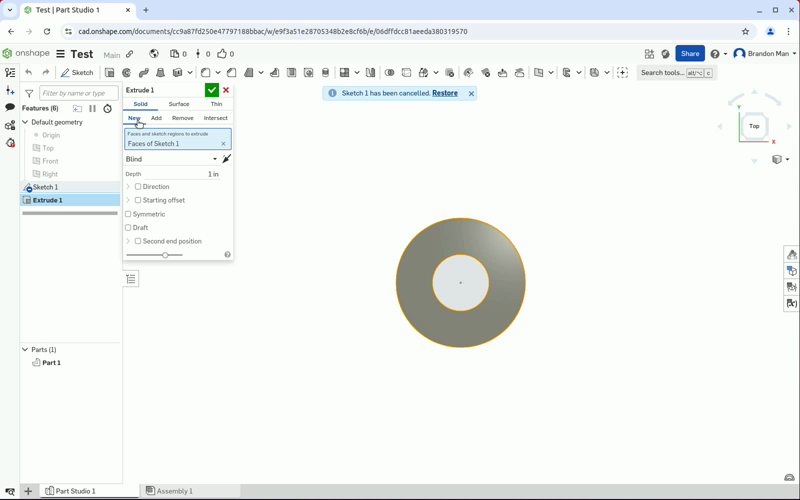
key(tab, 4)
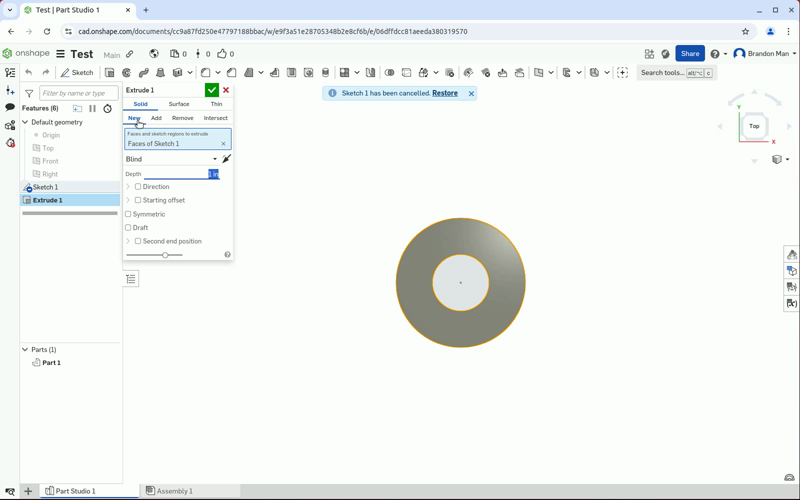
text(11.073)
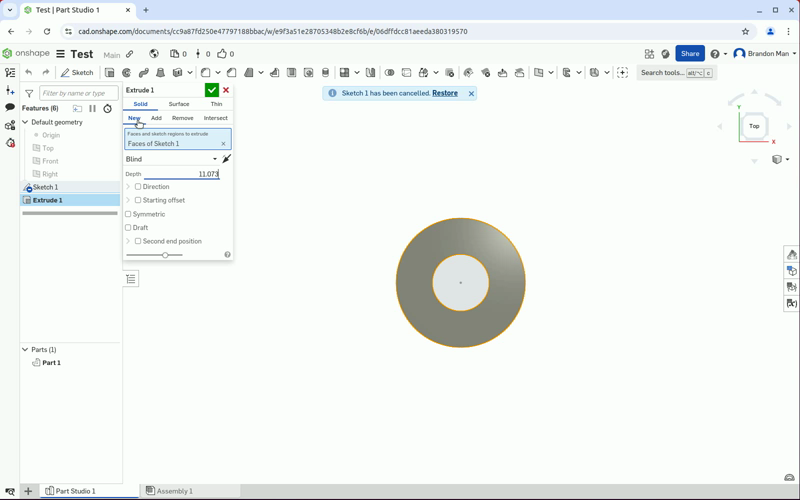
key(enter)
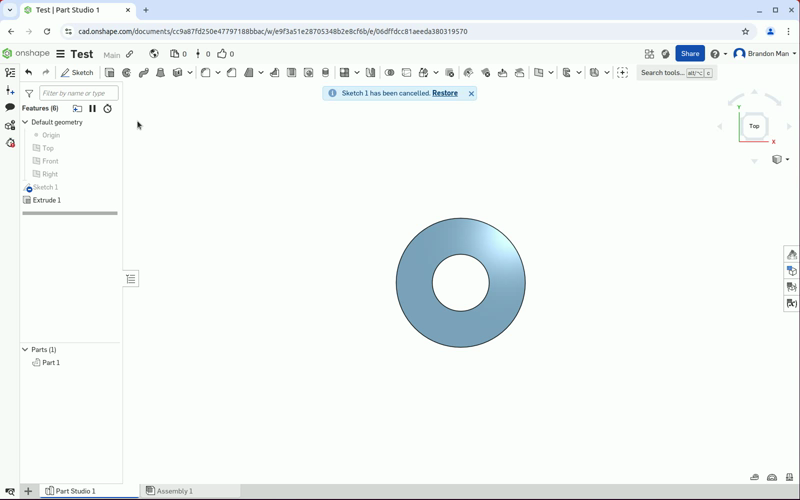
key(shift+h)
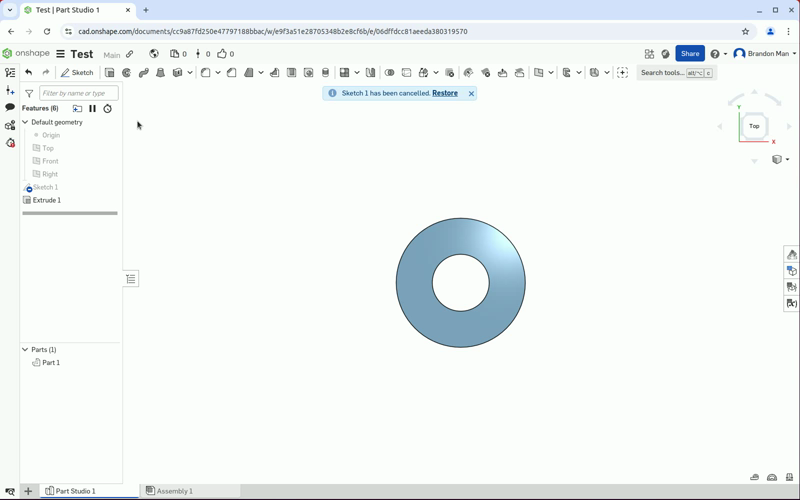
key(shift+h)
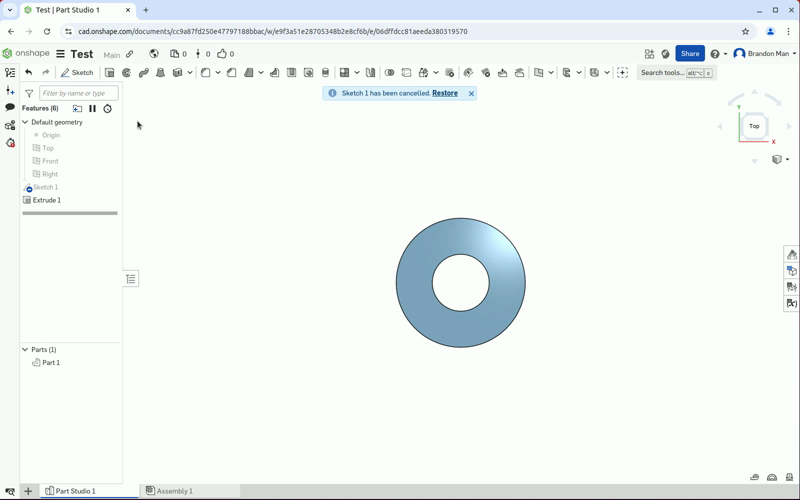
mouse_move(73, 189)
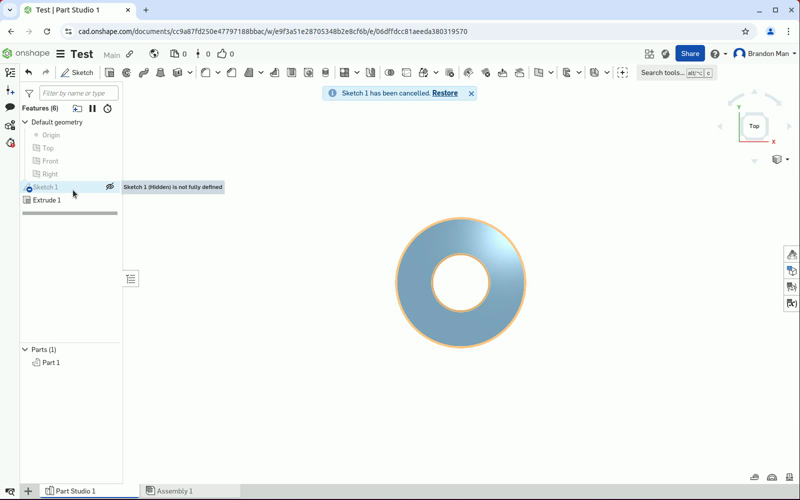
click(73, 189)
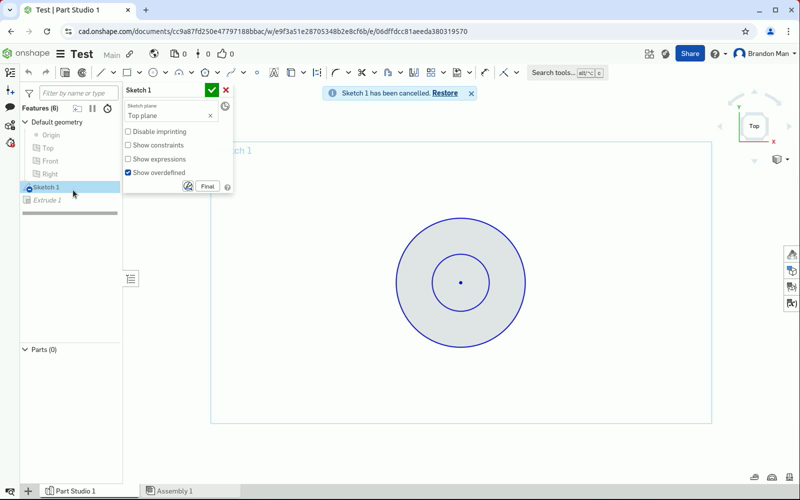
mouse_move(229, 92)
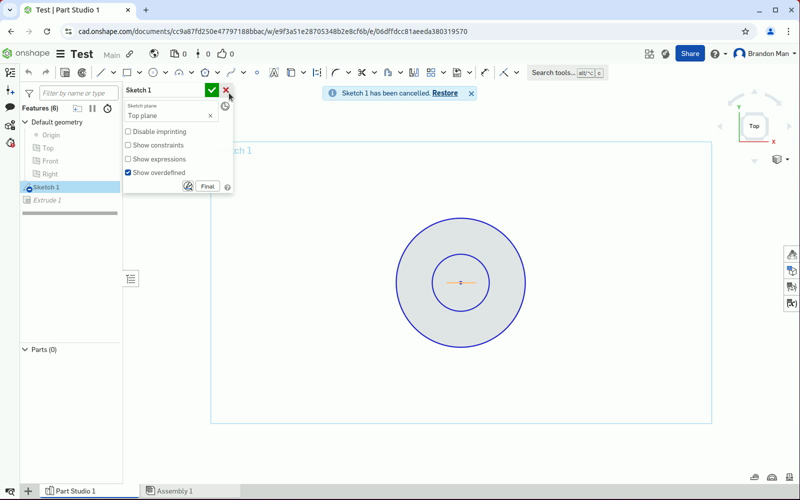
click(229, 92)
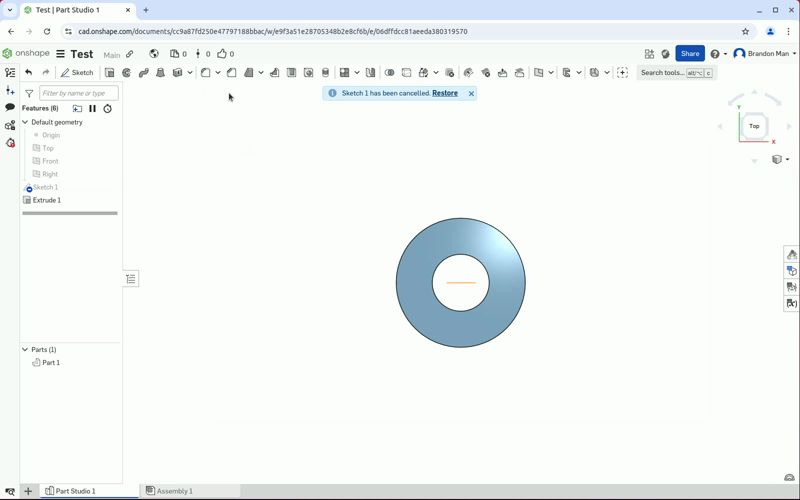
mouse_move(541, 75)
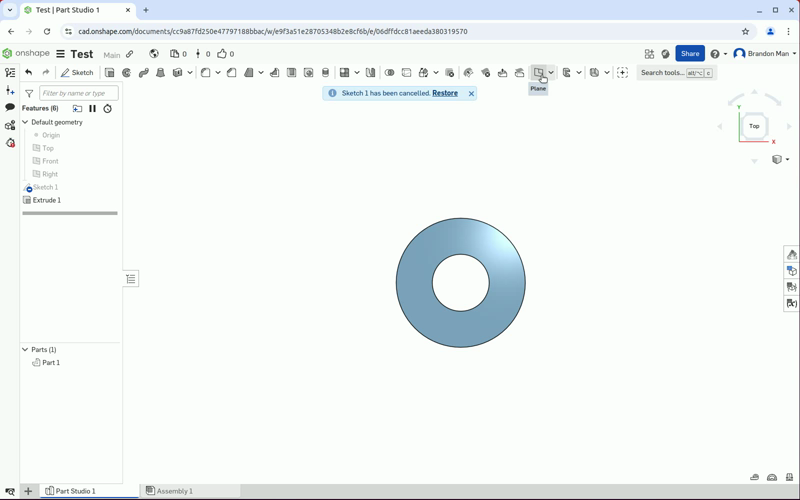
click(541, 75)
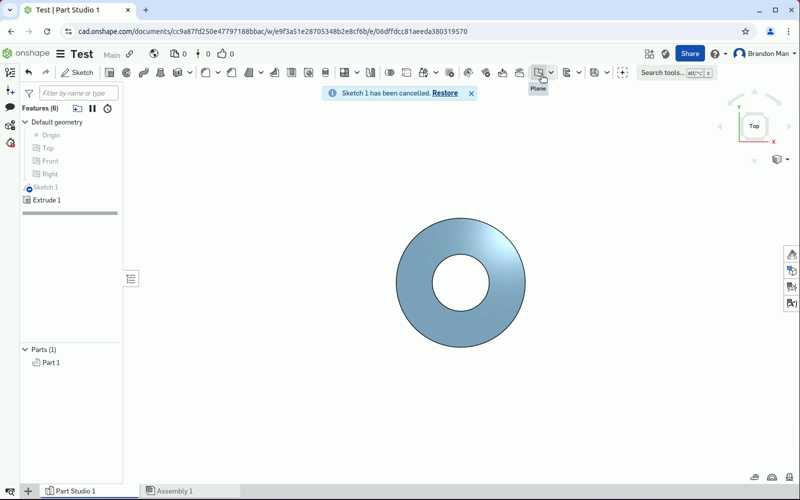
mouse_move(73, 150)
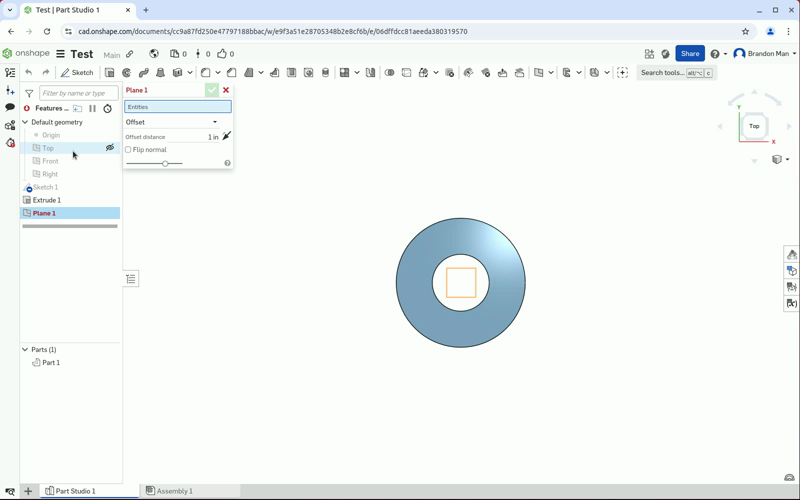
click(73, 150)
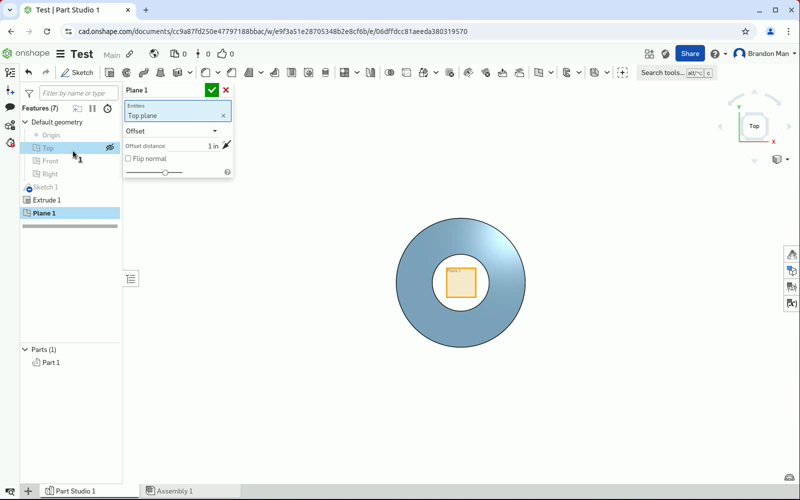
key(tab, 2)
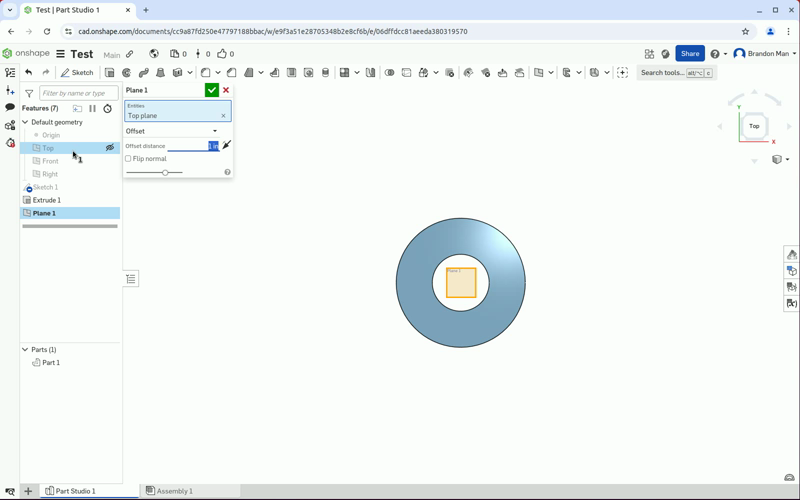
text(11.061)
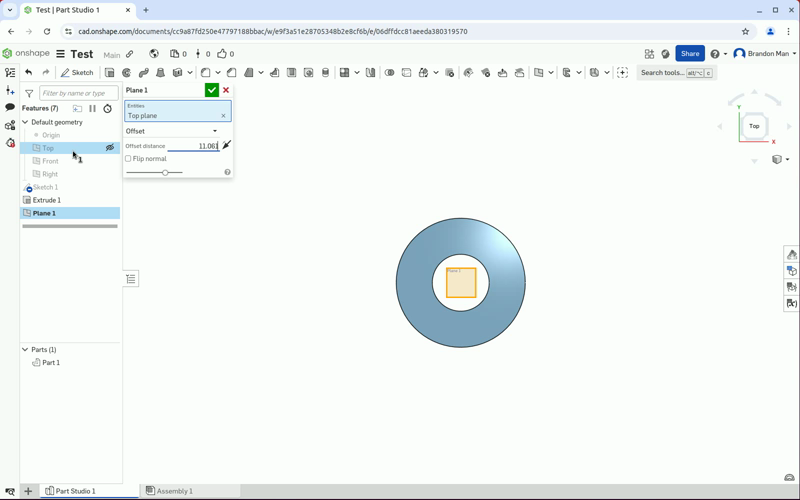
key(enter, 2)
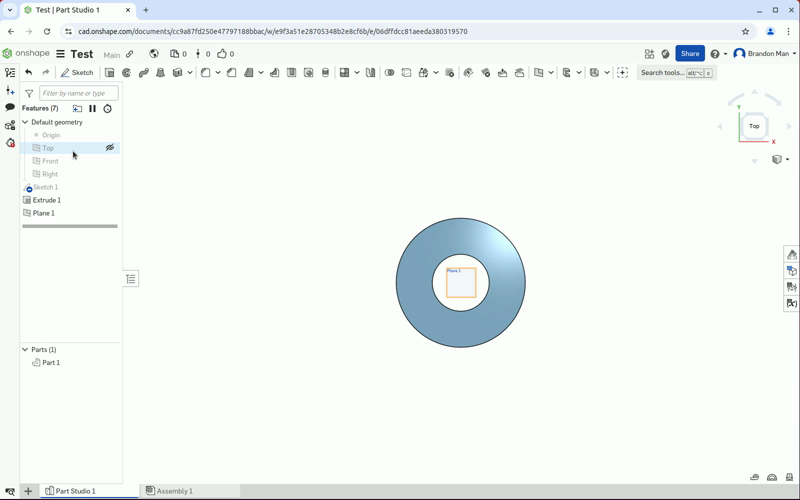
key(shift+s)
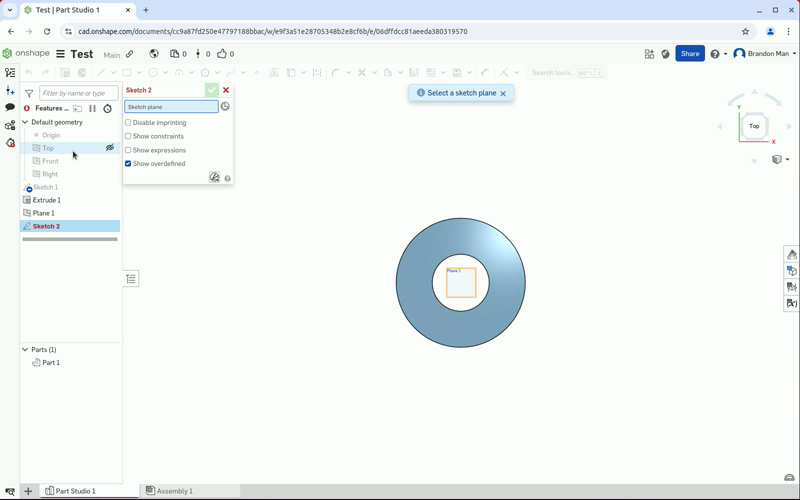
mouse_move(73, 215)
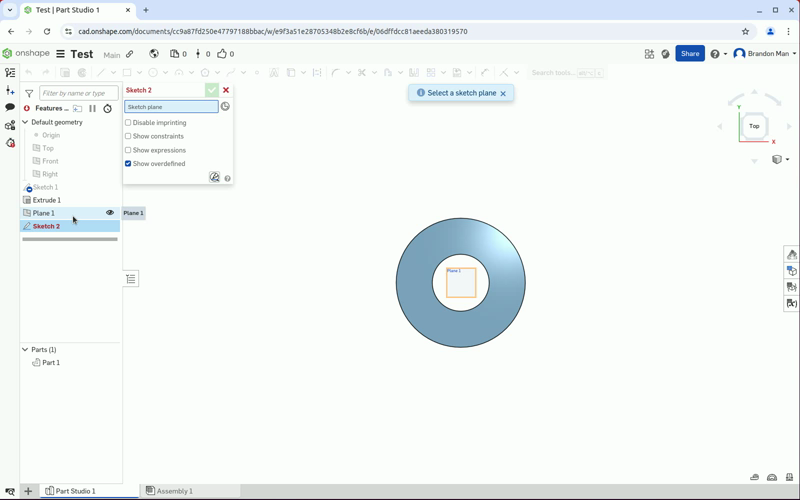
click(73, 215)
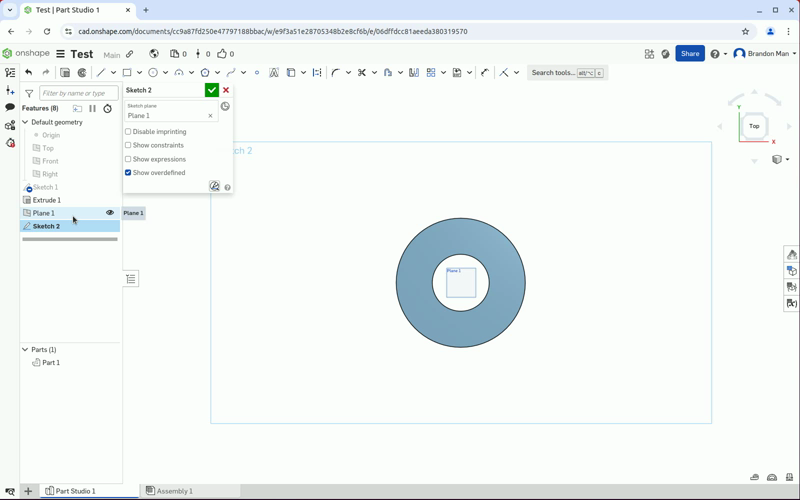
mouse_move(73, 352)
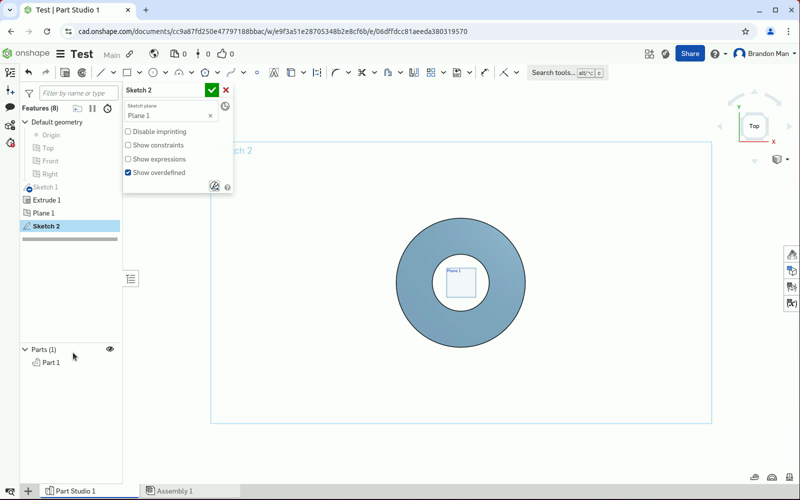
key(y)
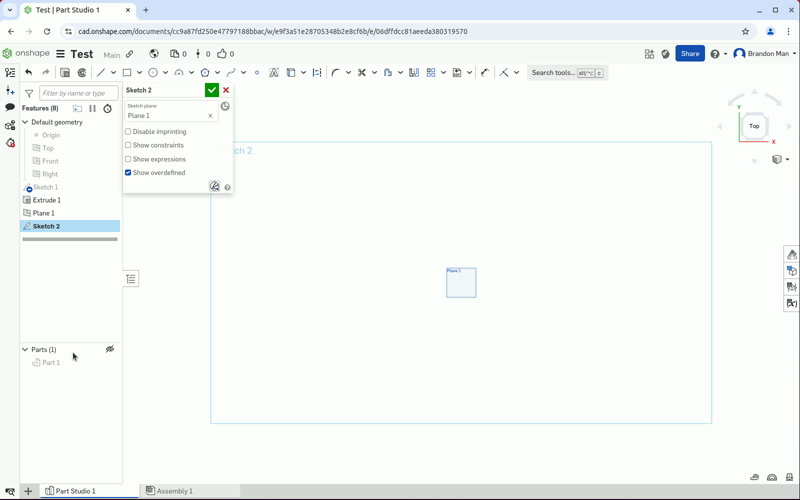
key(c)
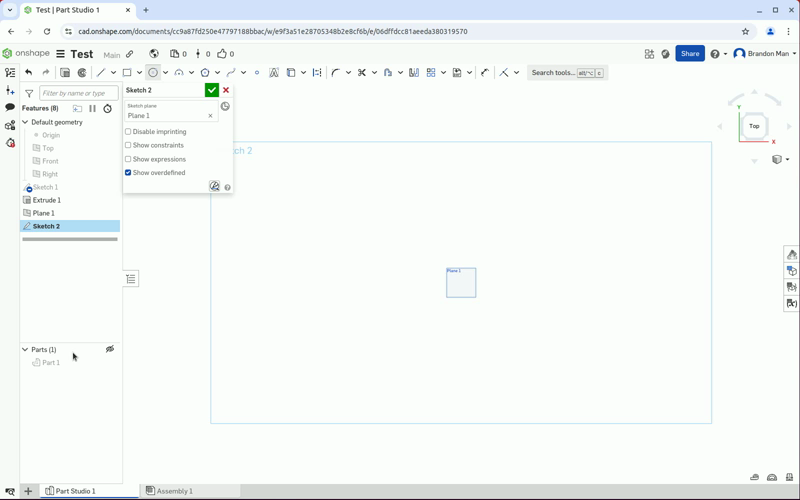
key_down(shift)
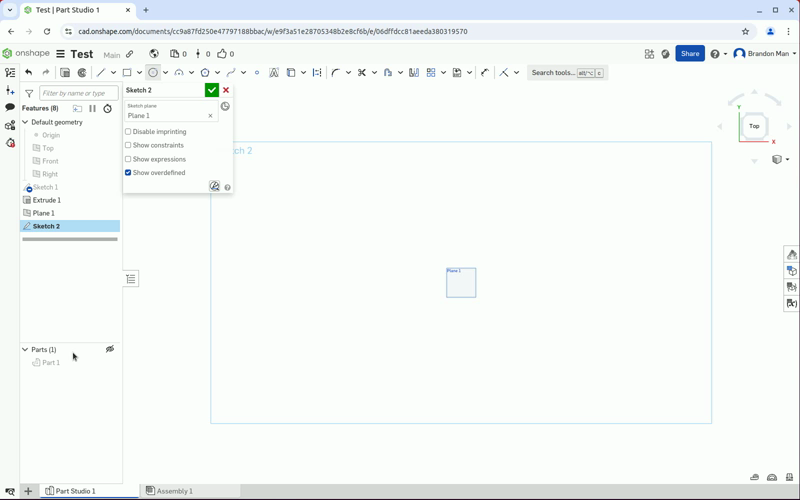
mouse_move(460, 282)
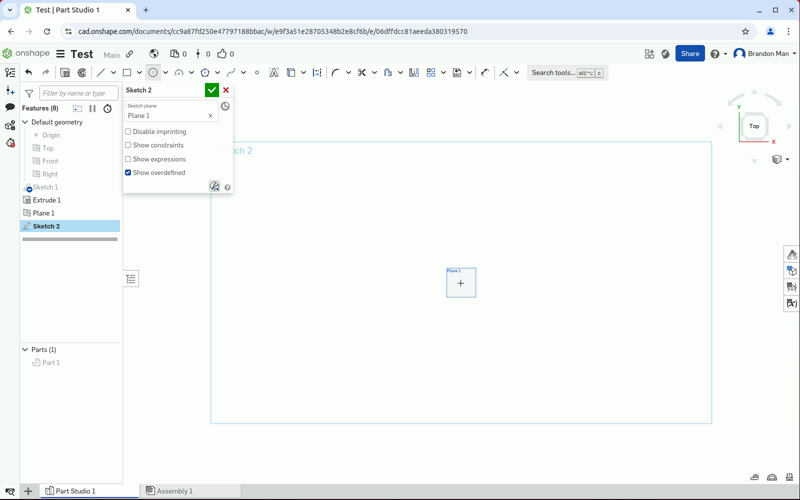
click(460, 282)
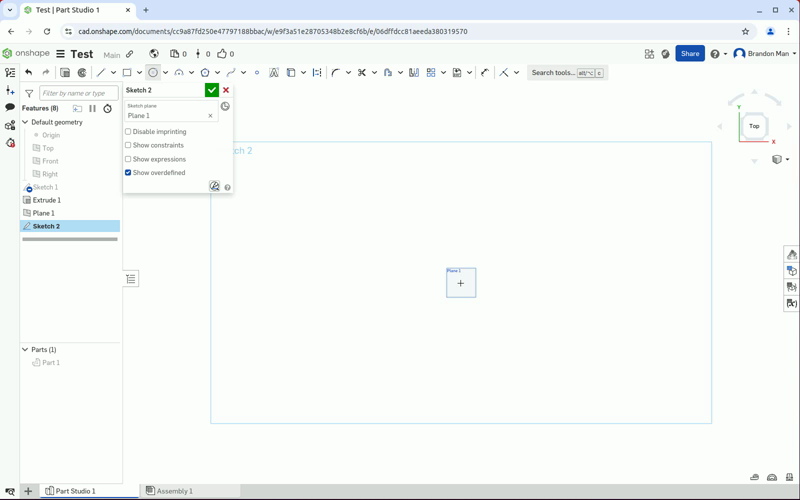
key_up(shift)
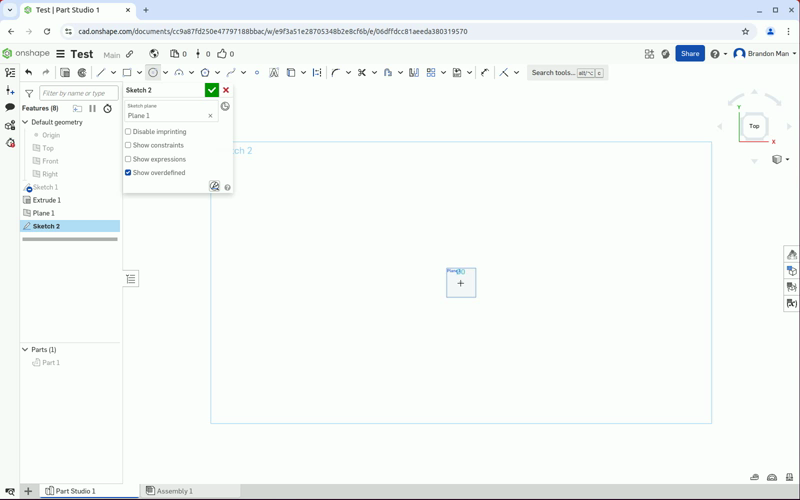
mouse_move(506, 282)
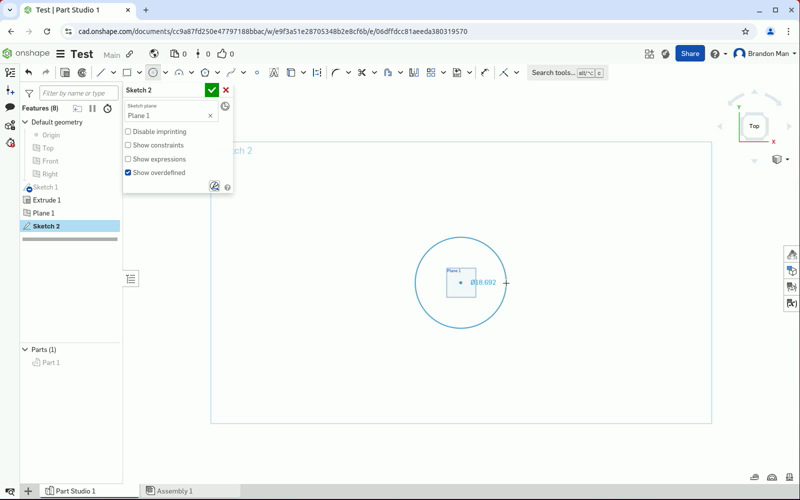
click(506, 282)
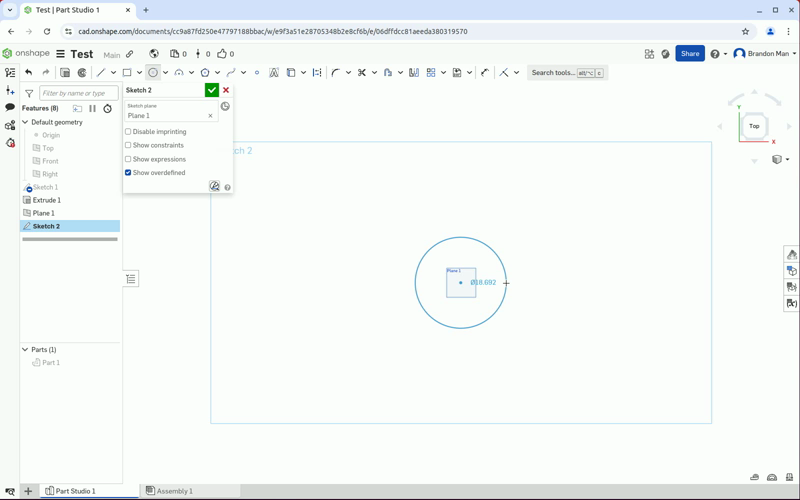
key(esc)
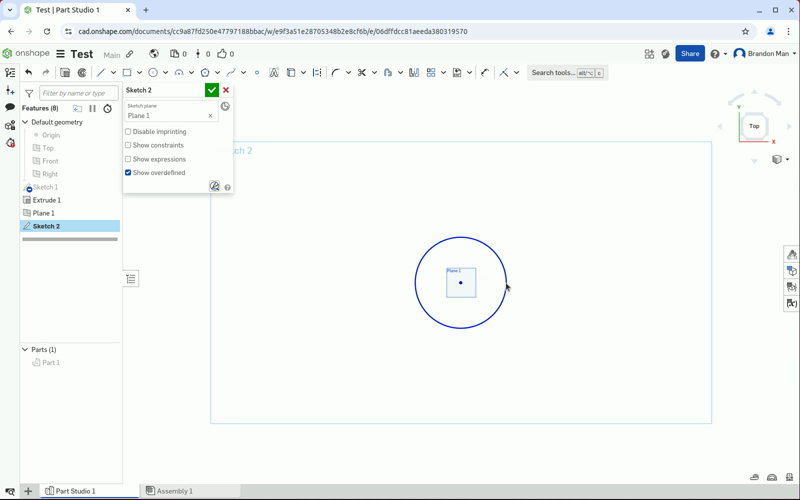
key(c)
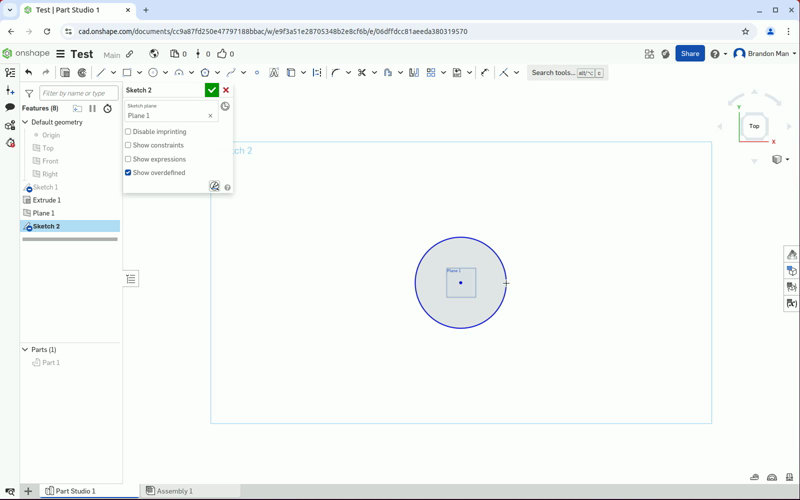
key_down(shift)
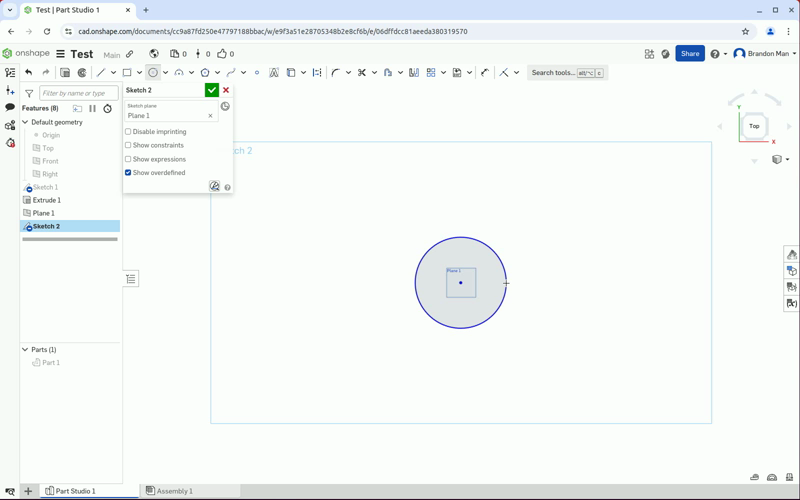
mouse_move(460, 282)
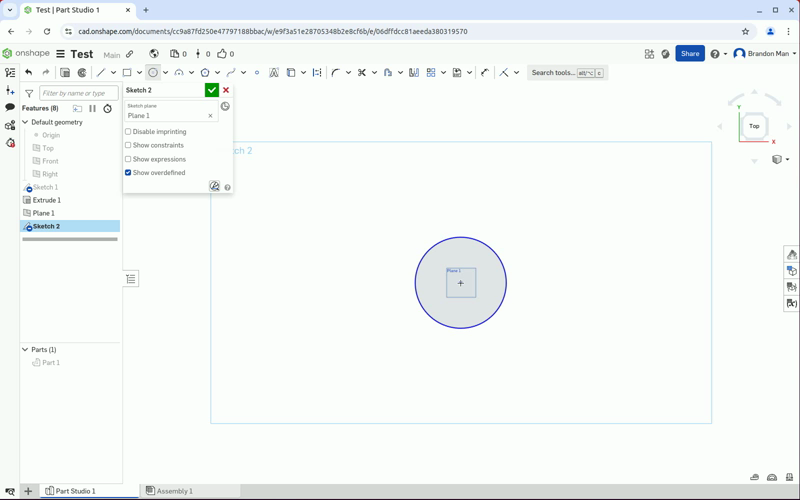
click(460, 282)
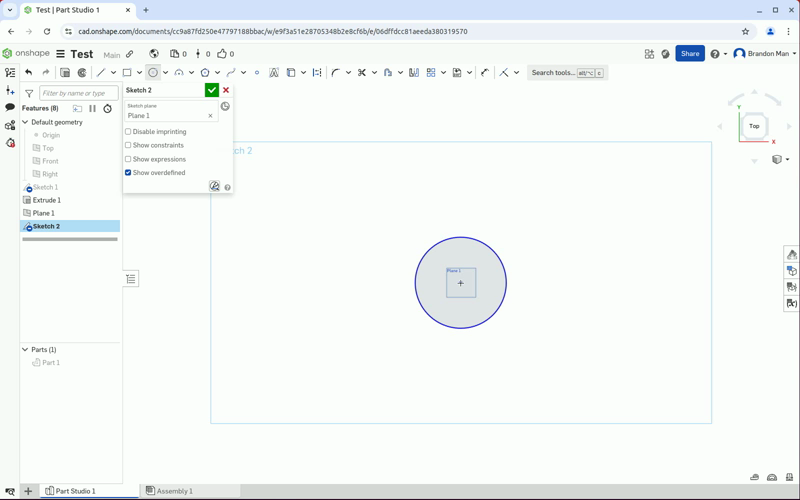
key_up(shift)
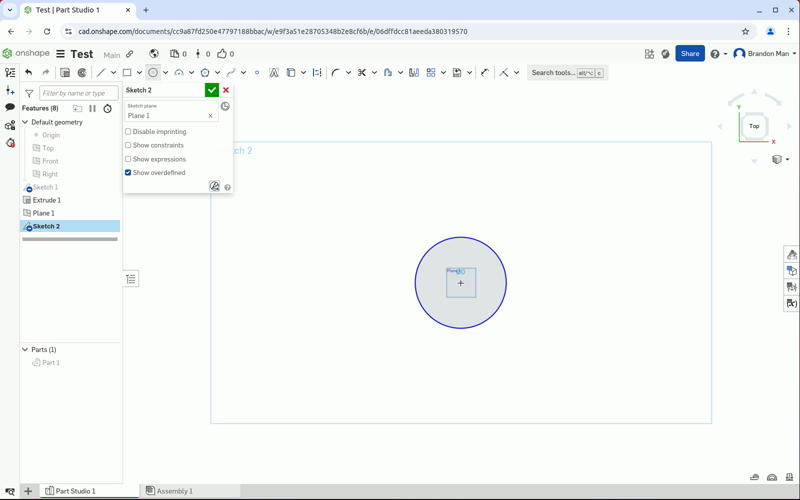
mouse_move(489, 282)
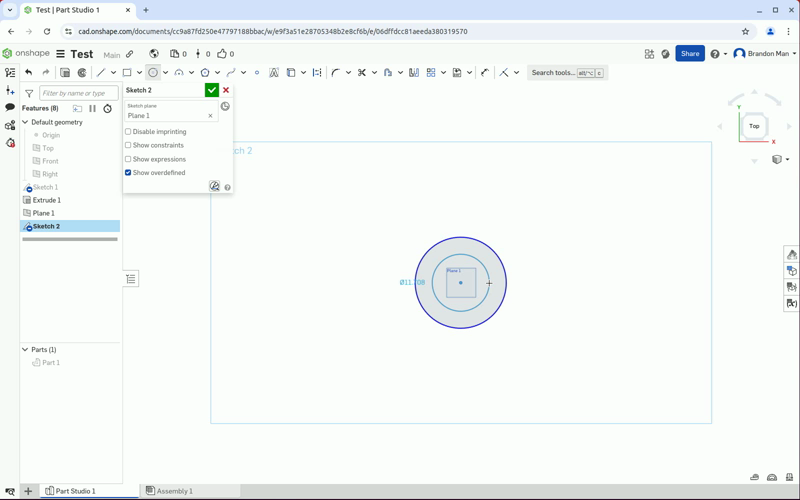
click(489, 282)
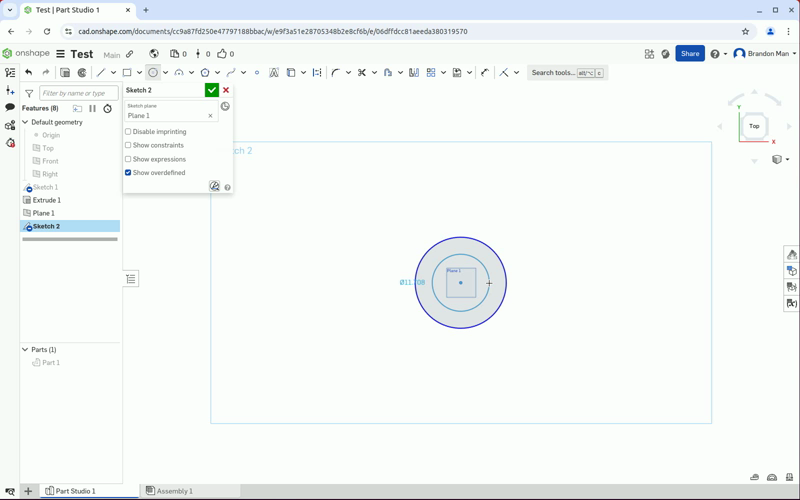
key(esc)
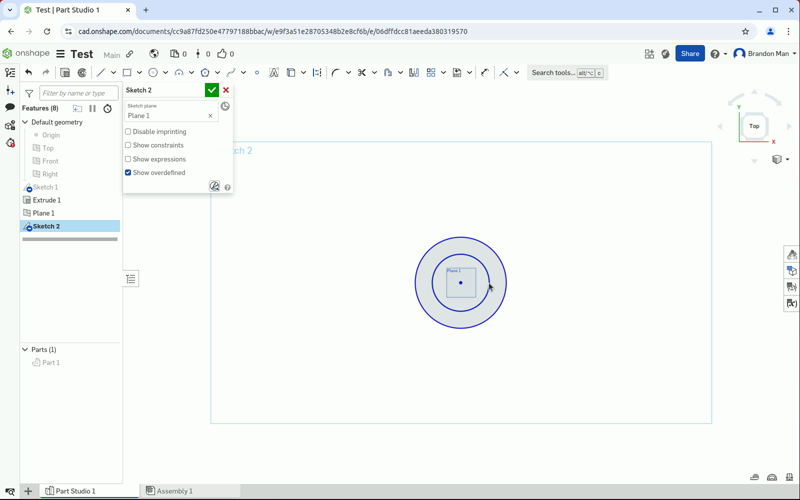
mouse_move(475, 312)
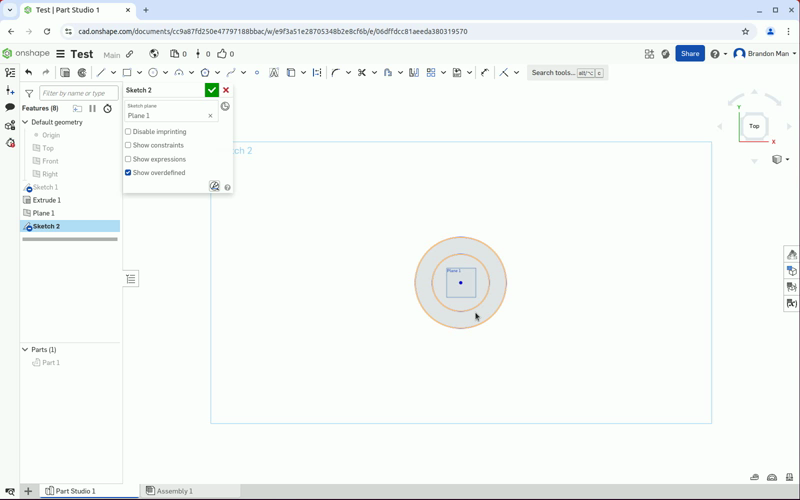
click(475, 312)
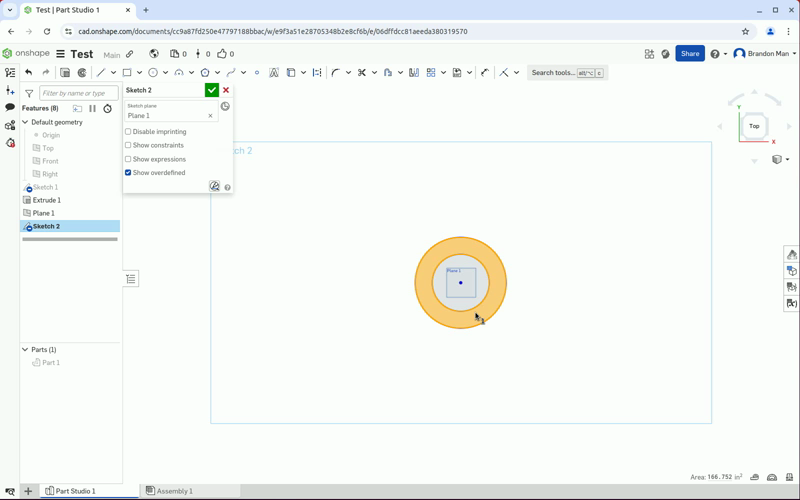
mouse_move(73, 352)
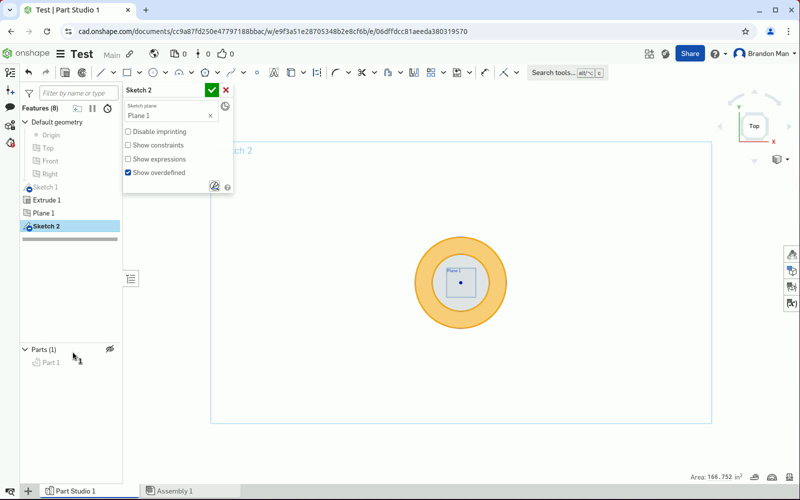
key(shift+y)
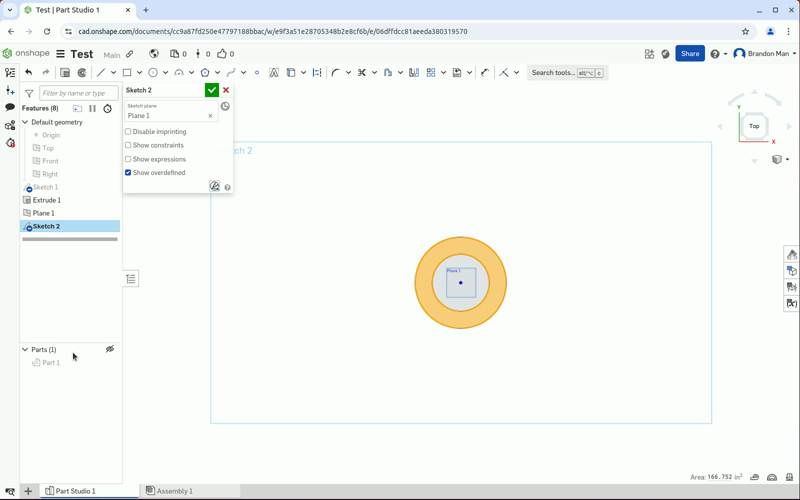
key(shift+e)
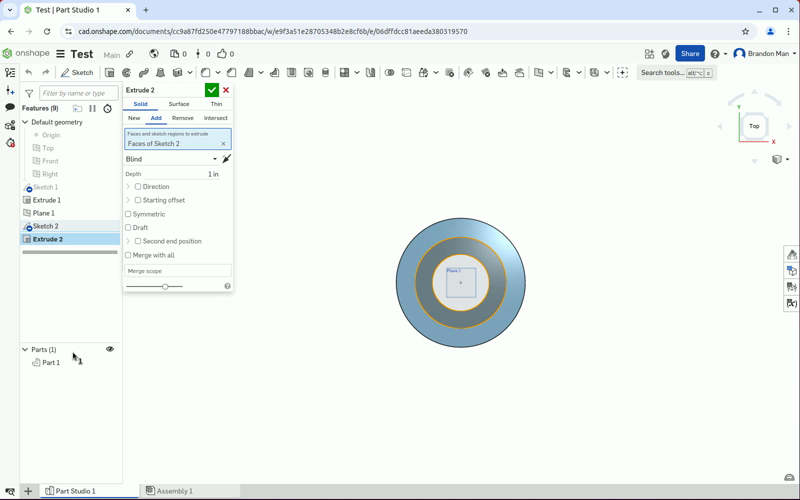
mouse_move(143, 106)
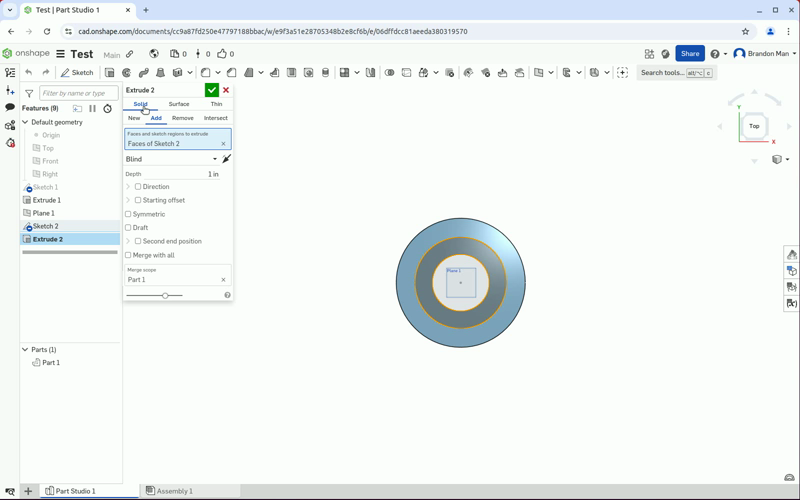
click(143, 106)
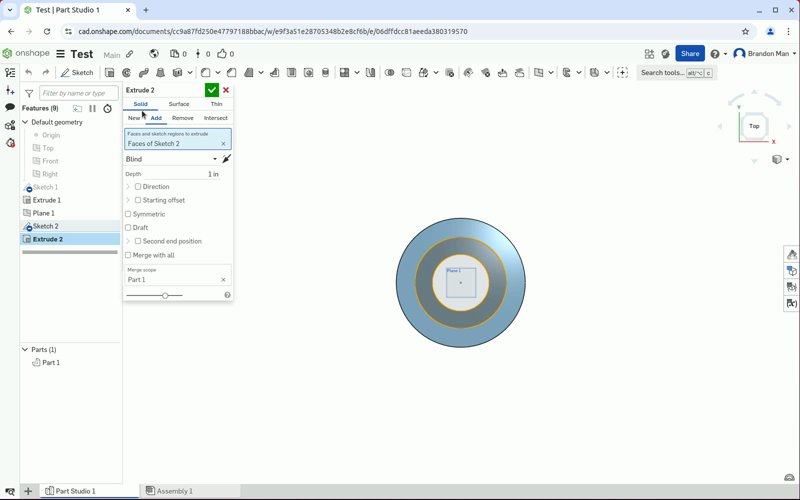
mouse_move(137, 120)
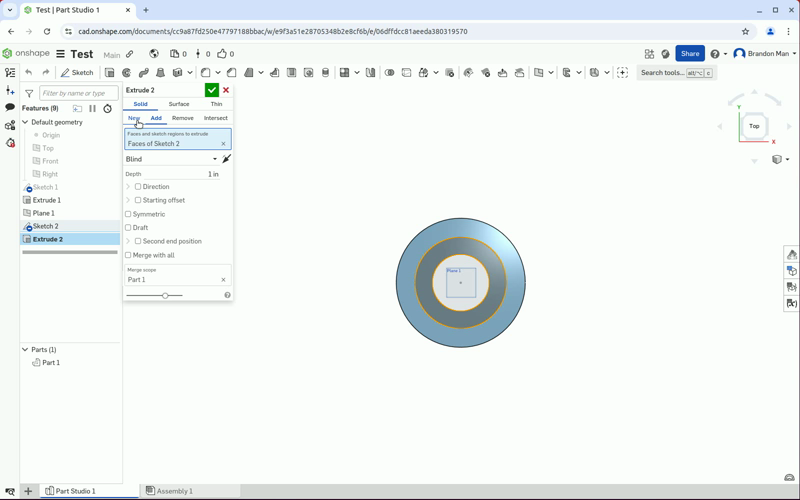
click(137, 120)
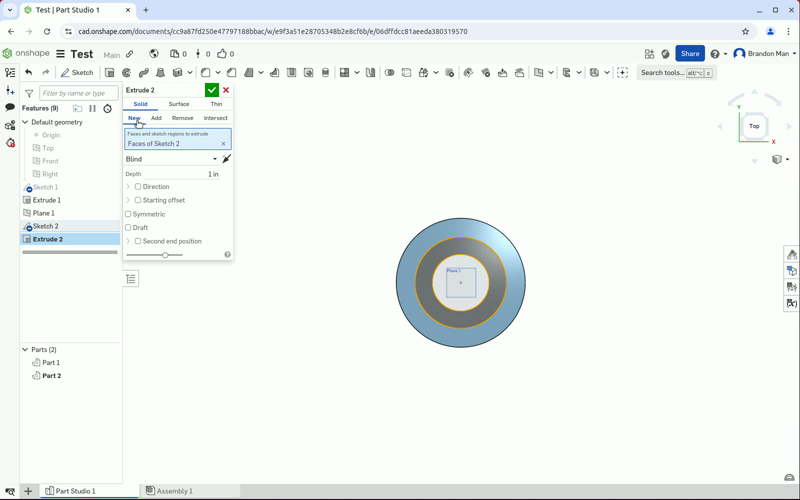
key(tab, 4)
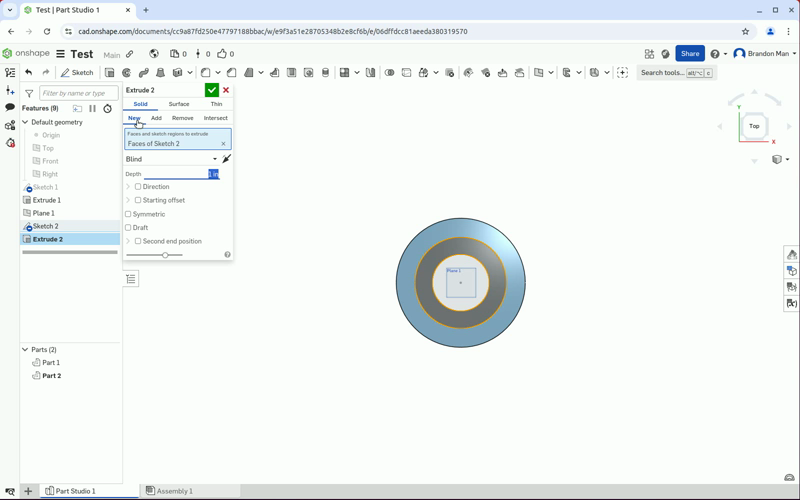
text(10.591)
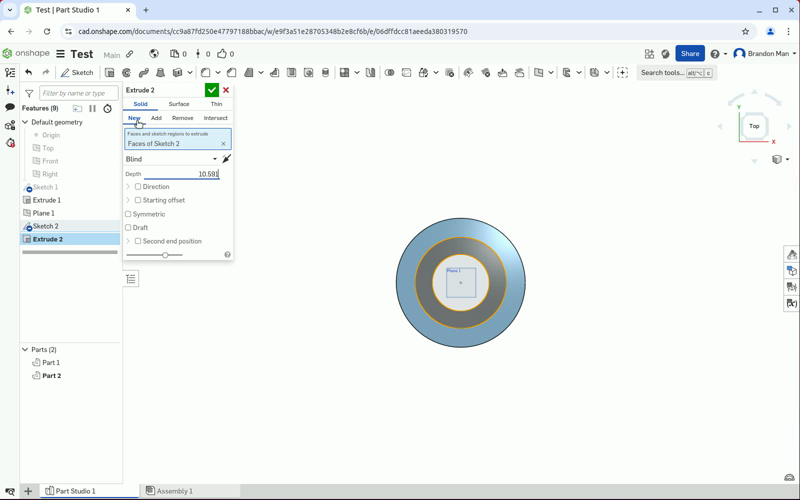
key(enter)
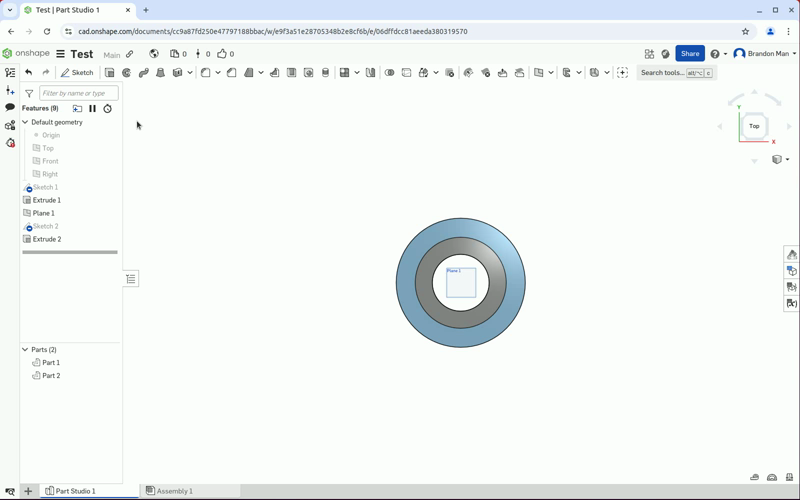
key(shift+h)
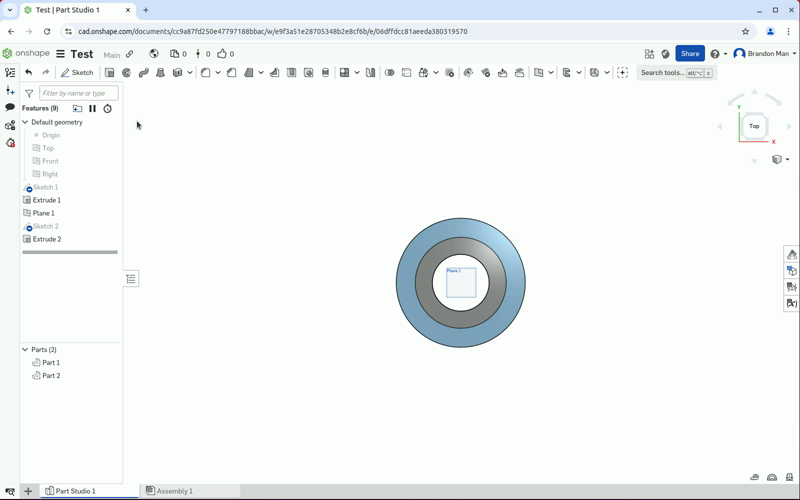
key(shift+h)
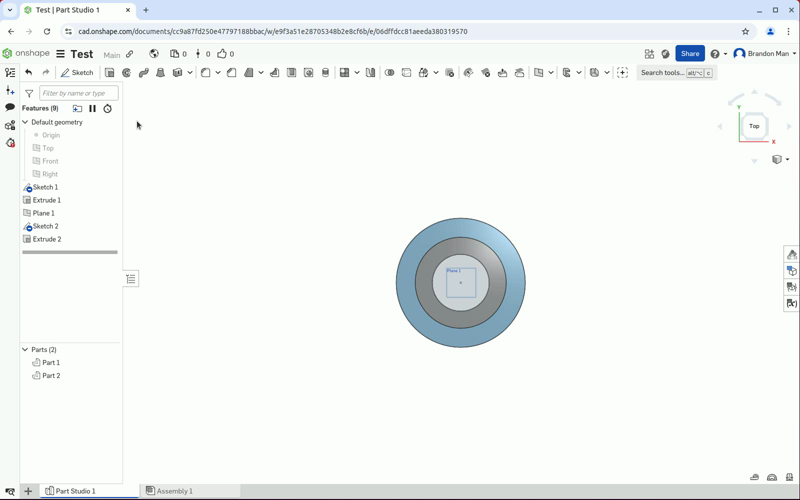
key(shift+7)
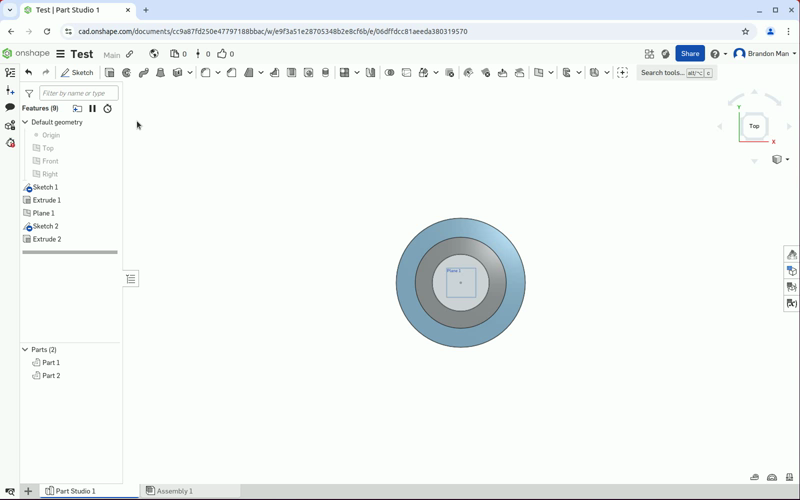
key(up, 3)
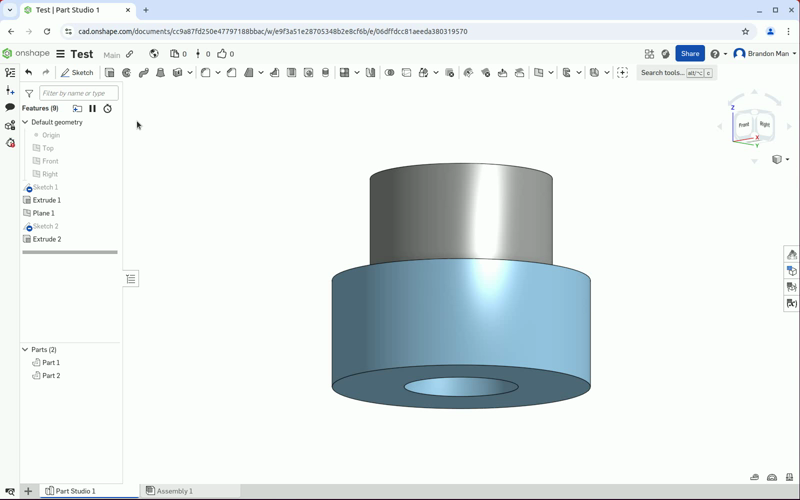
key(left, 3)
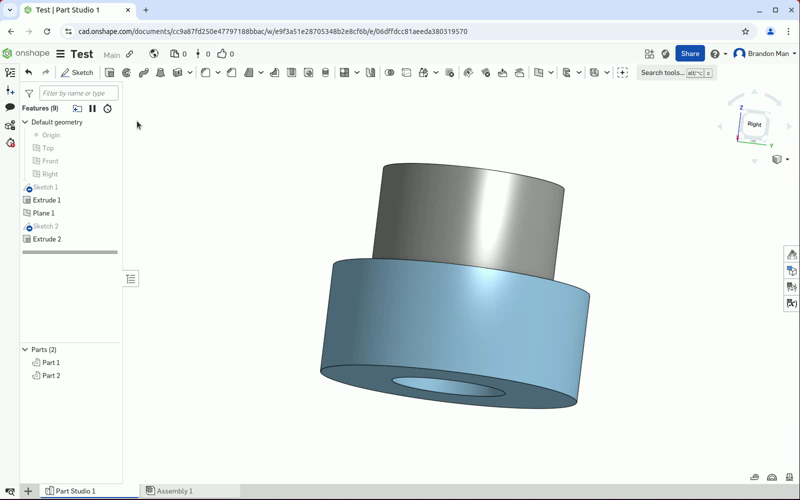
key(right, 3)
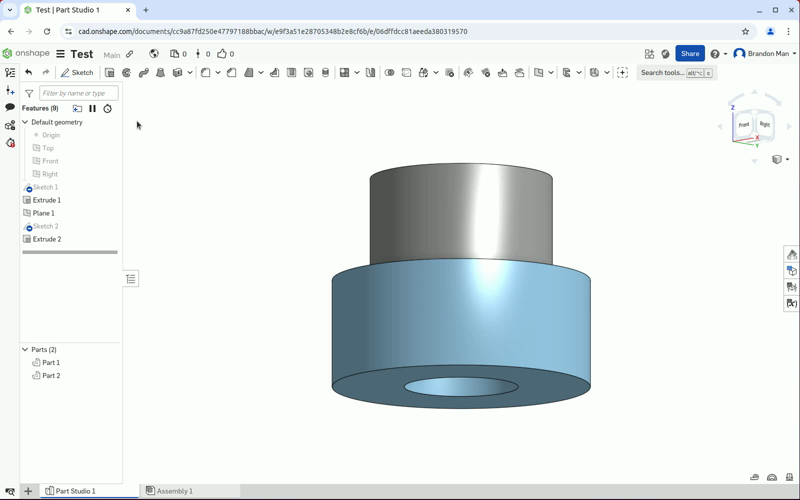
key(down, 3)
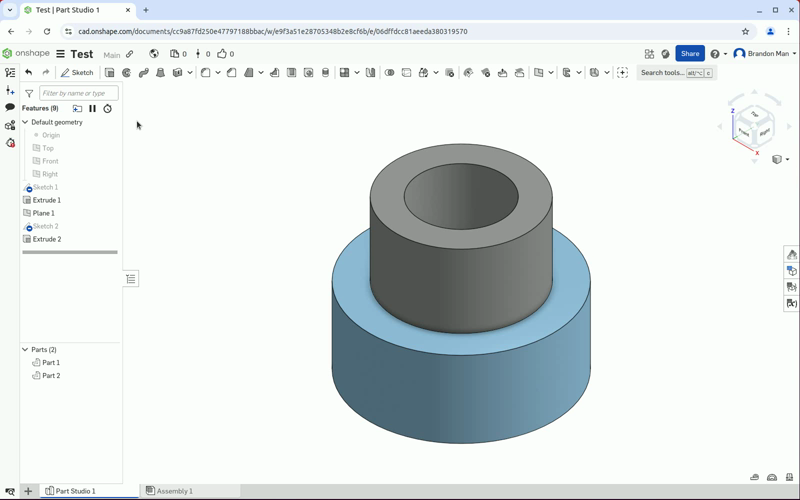
mouse_move(73, 189)
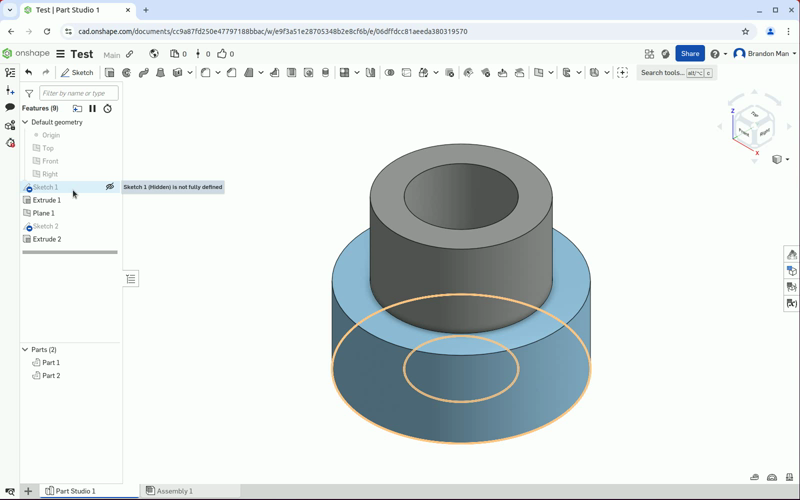
click(73, 189)